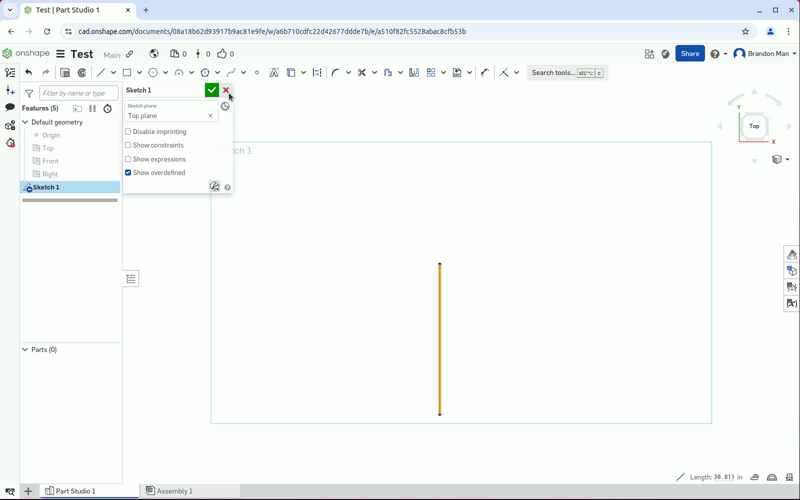
key(shift+h)
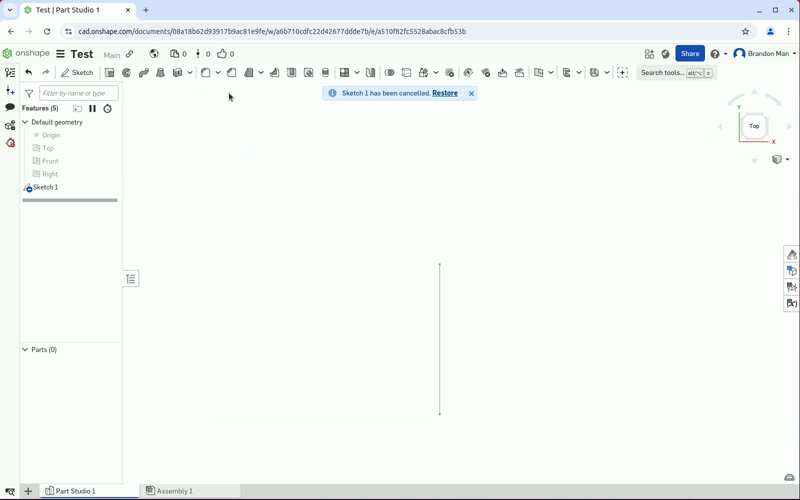
key(shift+s)
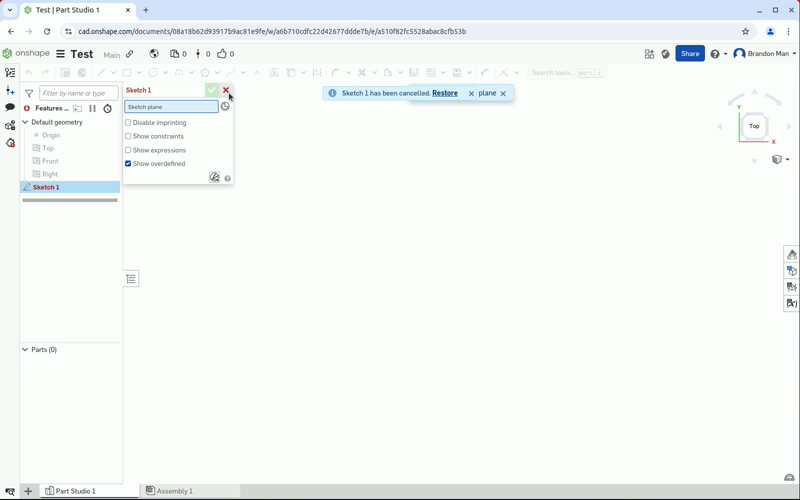
mouse_move(73, 150)
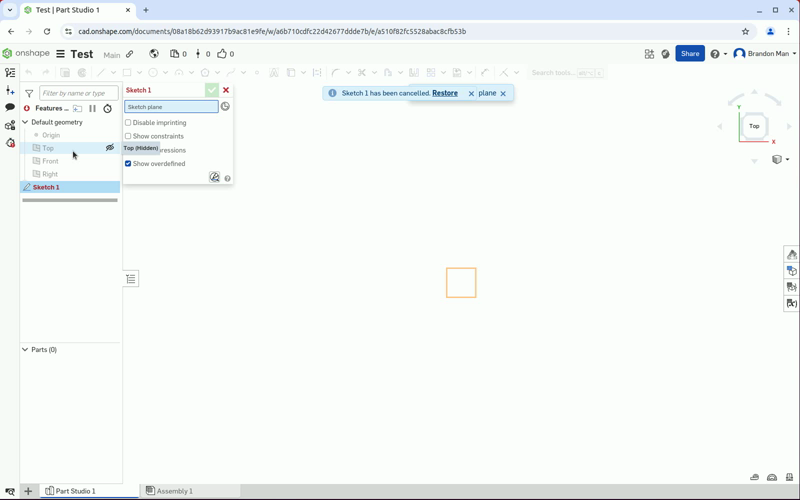
click(73, 150)
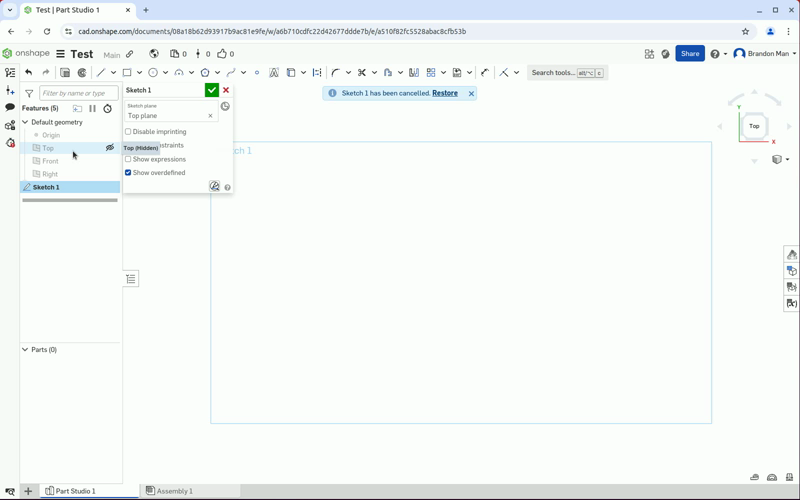
mouse_move(73, 352)
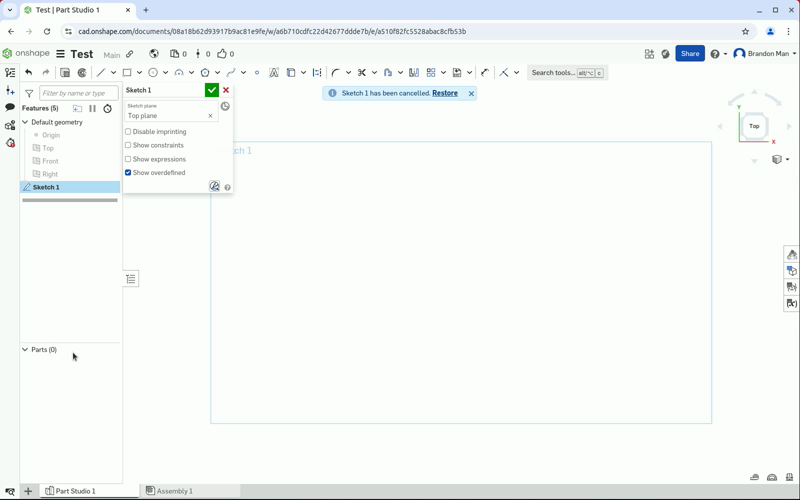
key(y)
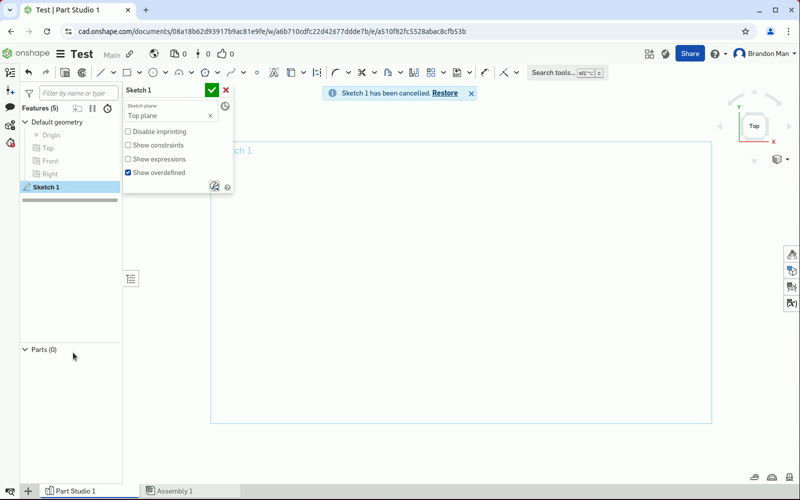
key(c)
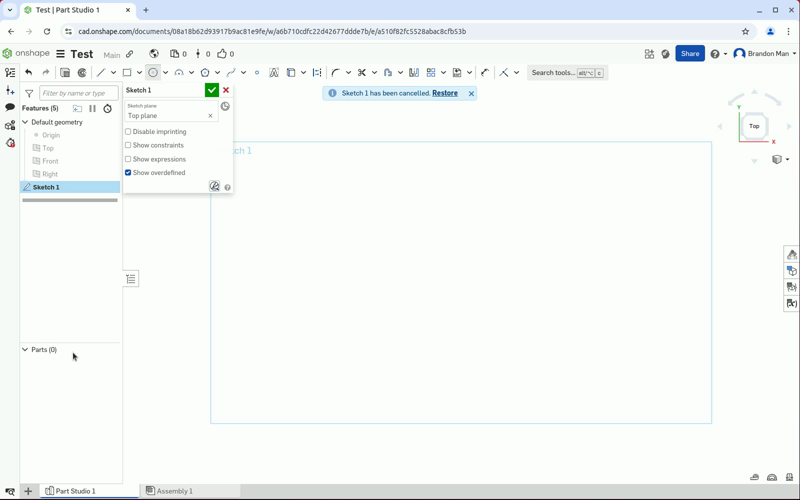
key_down(shift)
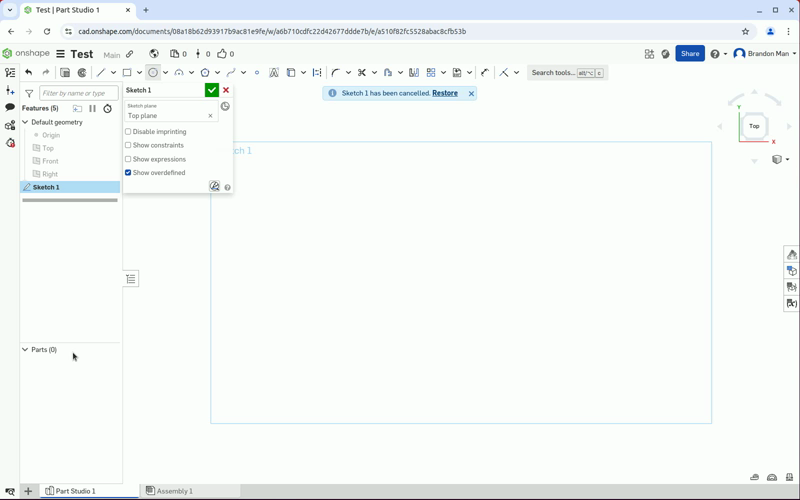
mouse_move(460, 282)
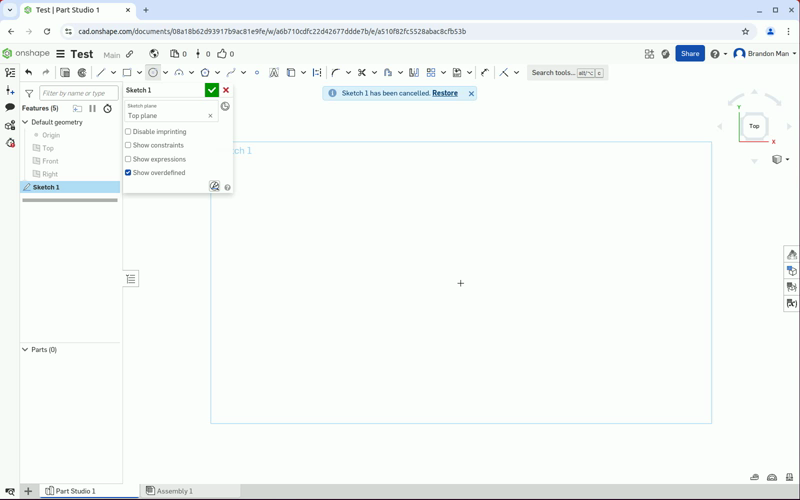
click(460, 282)
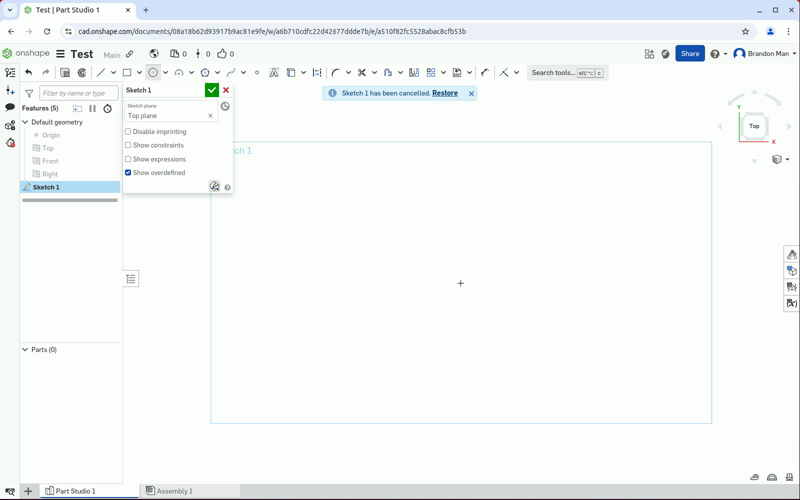
key_up(shift)
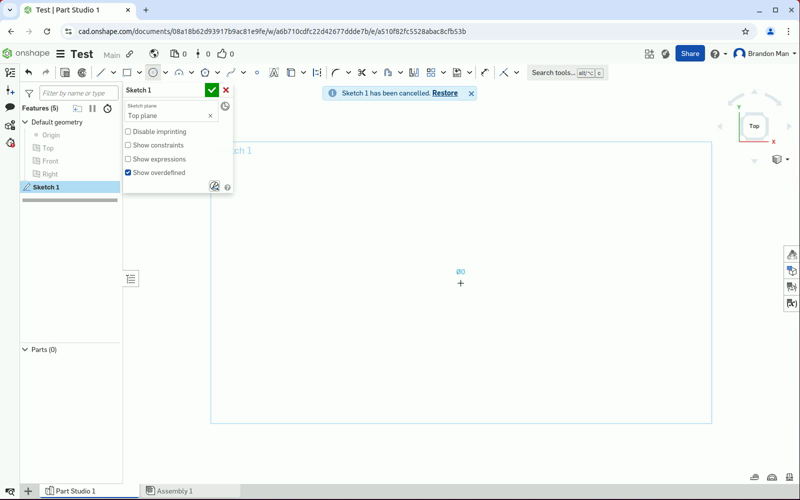
mouse_move(478, 282)
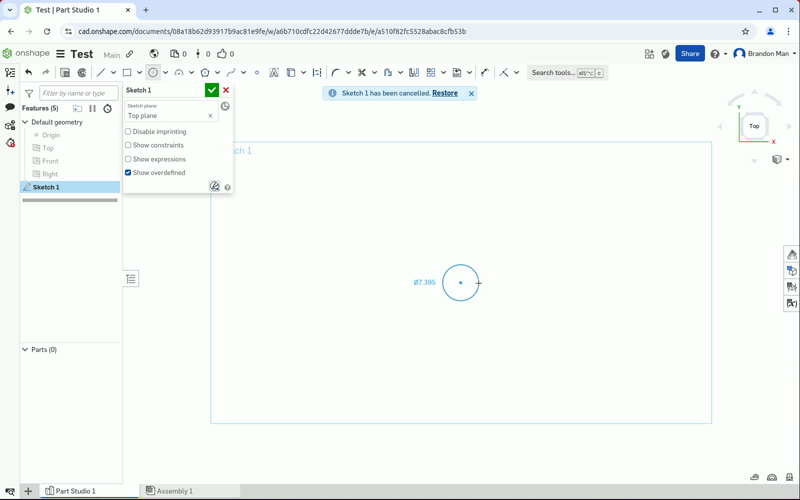
click(478, 282)
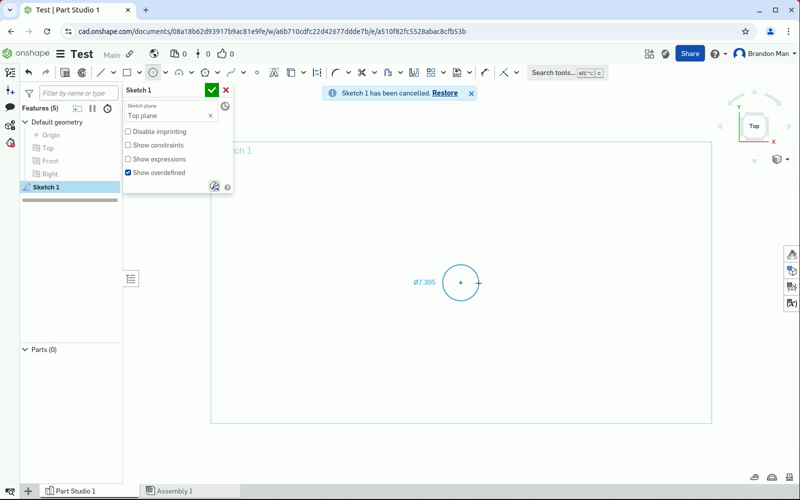
key(esc)
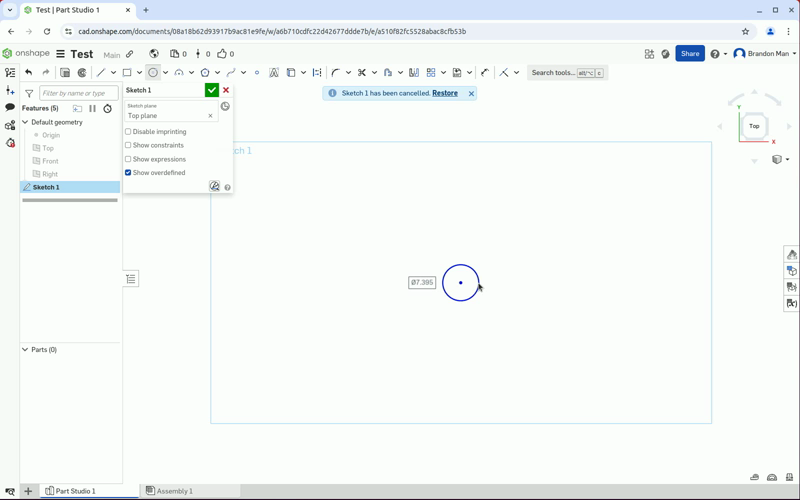
key(c)
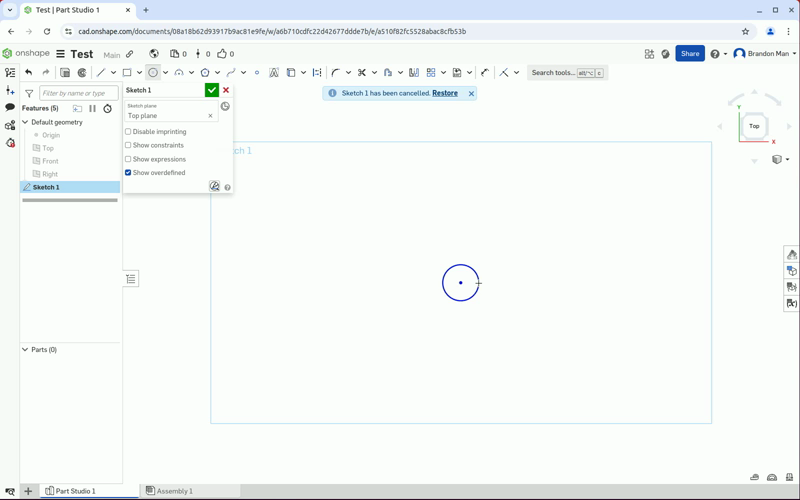
key_down(shift)
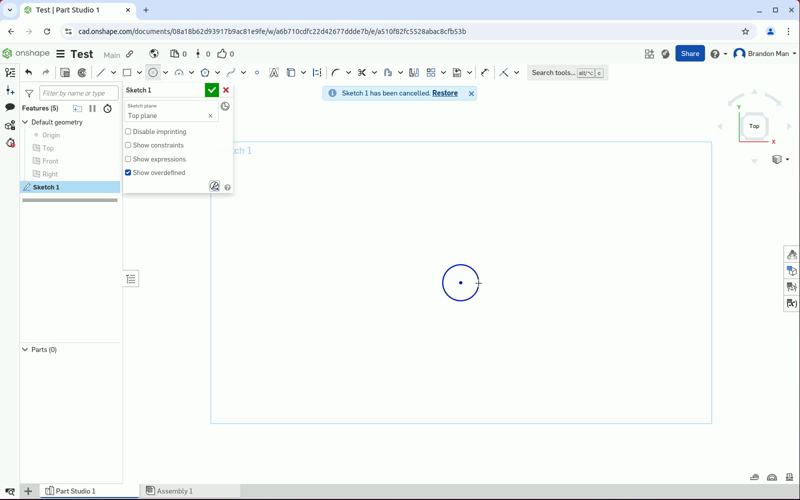
mouse_move(460, 282)
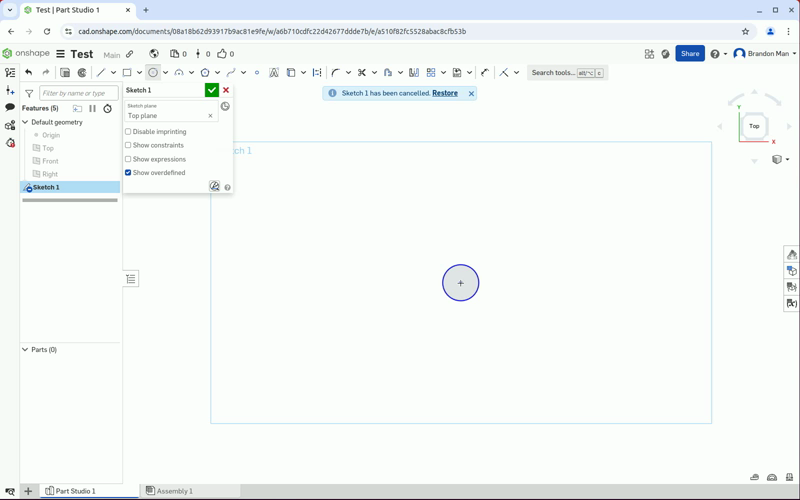
click(460, 282)
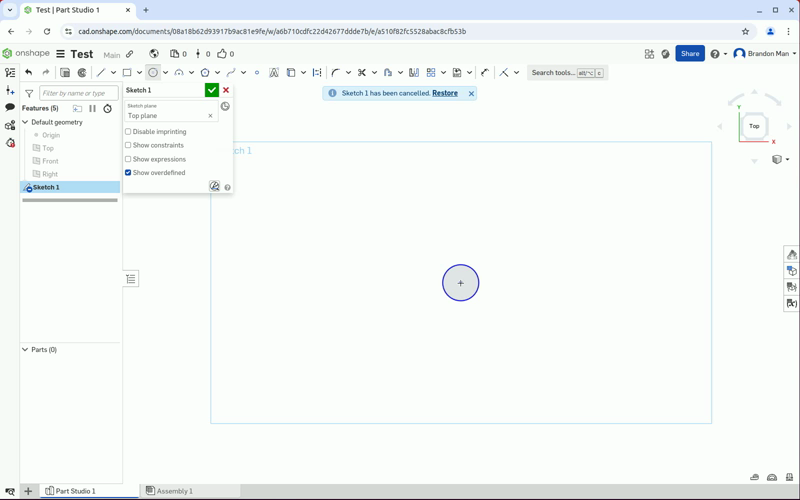
key_up(shift)
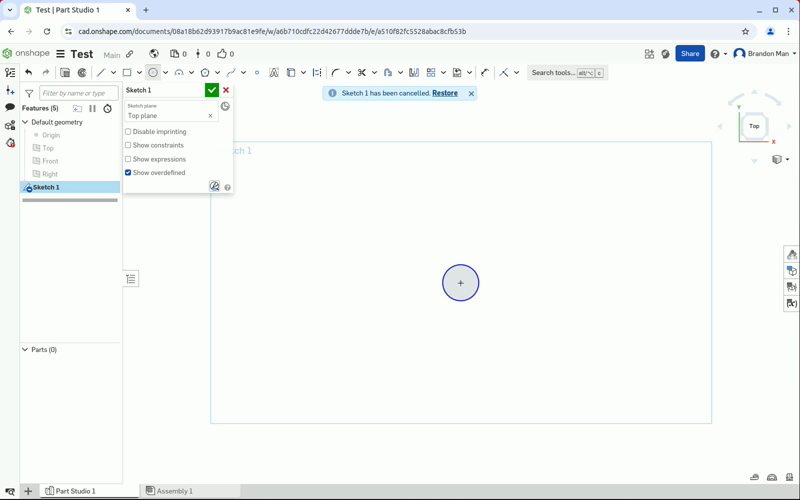
mouse_move(477, 282)
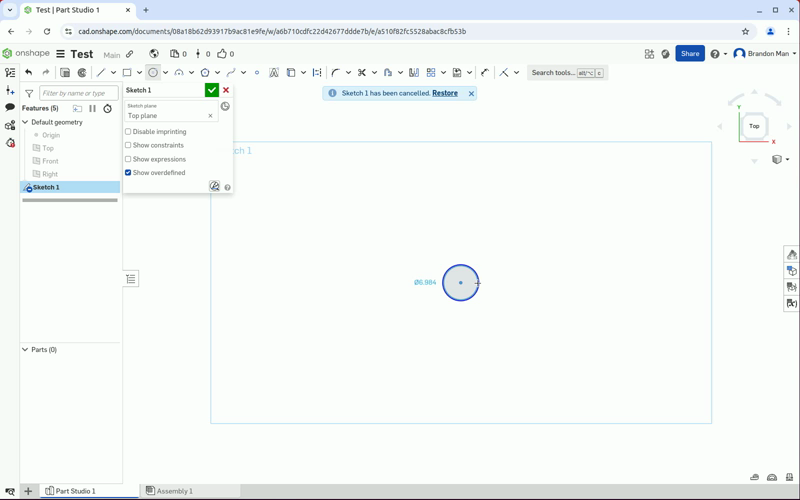
scroll(6)
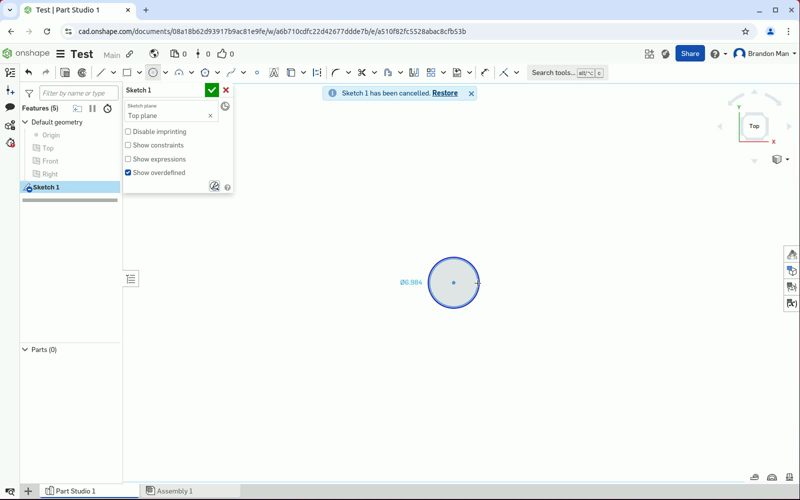
scroll(6)
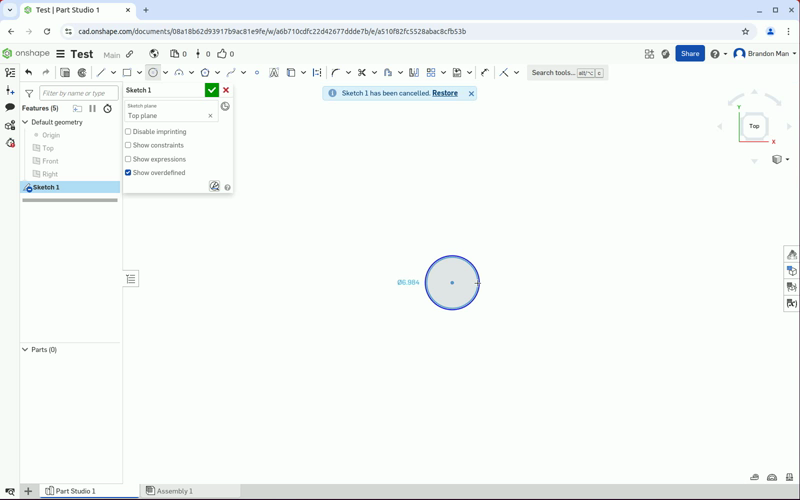
scroll(6)
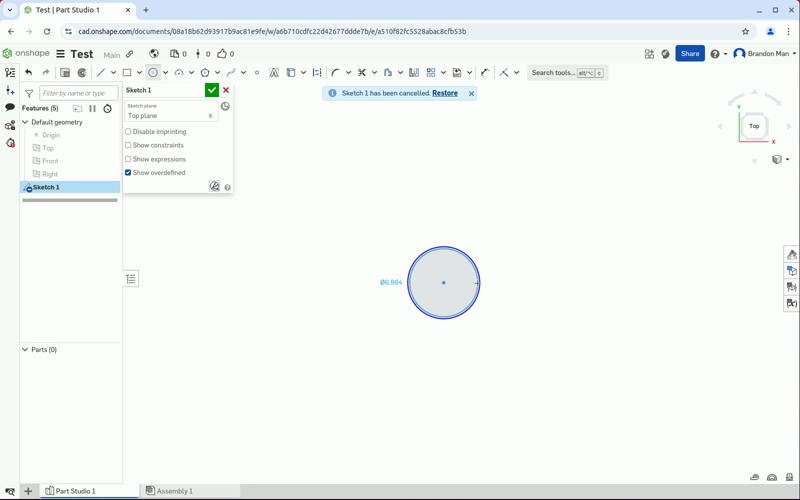
scroll(6)
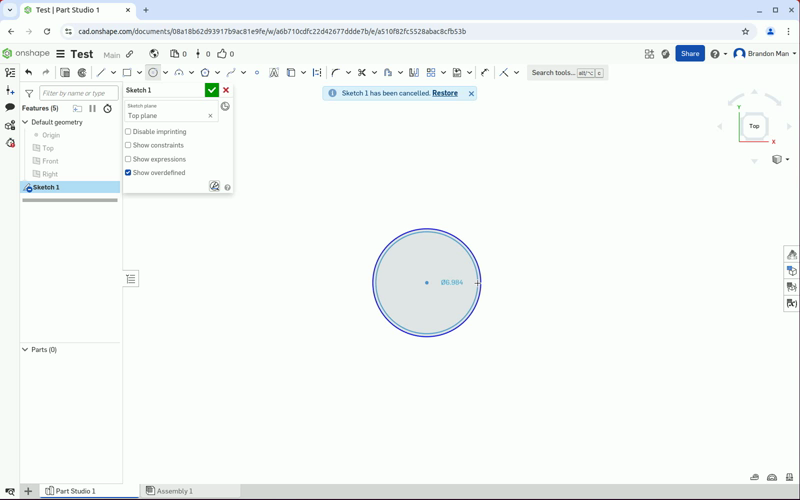
scroll(6)
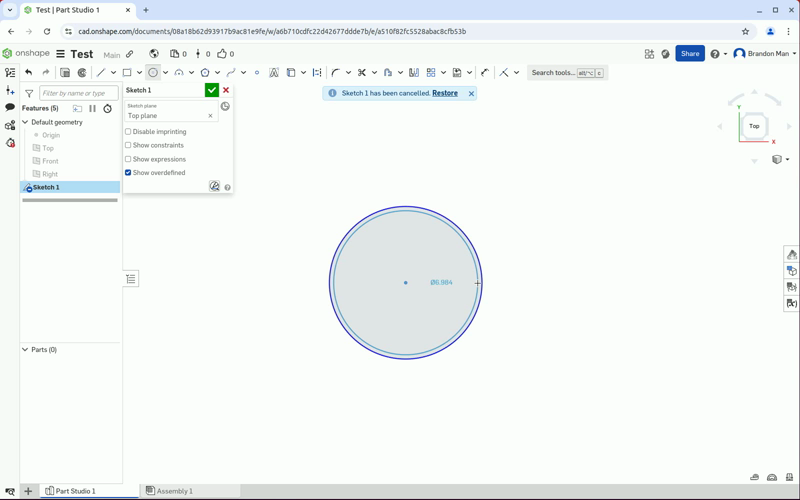
scroll(6)
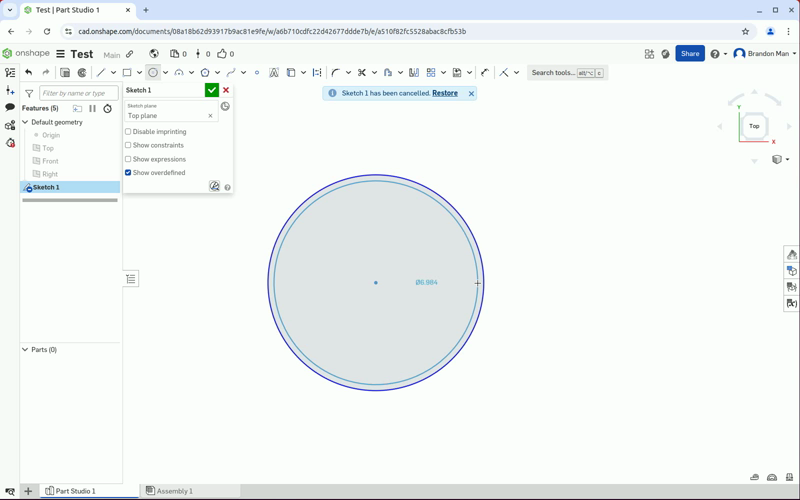
scroll(6)
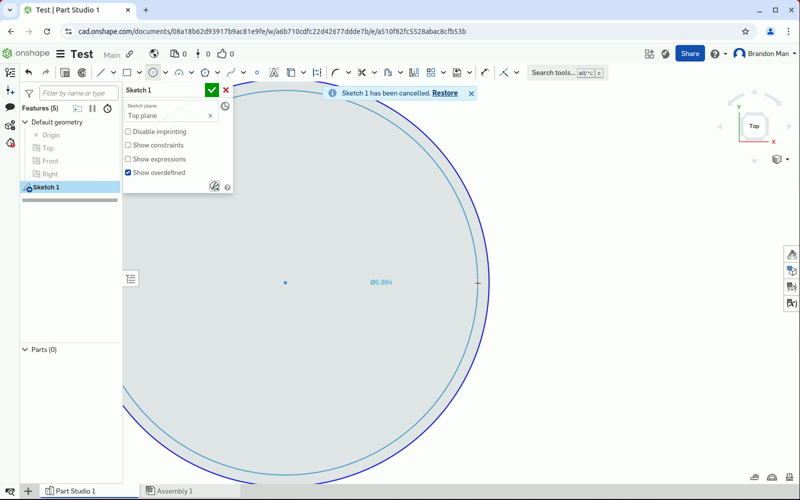
click(477, 282)
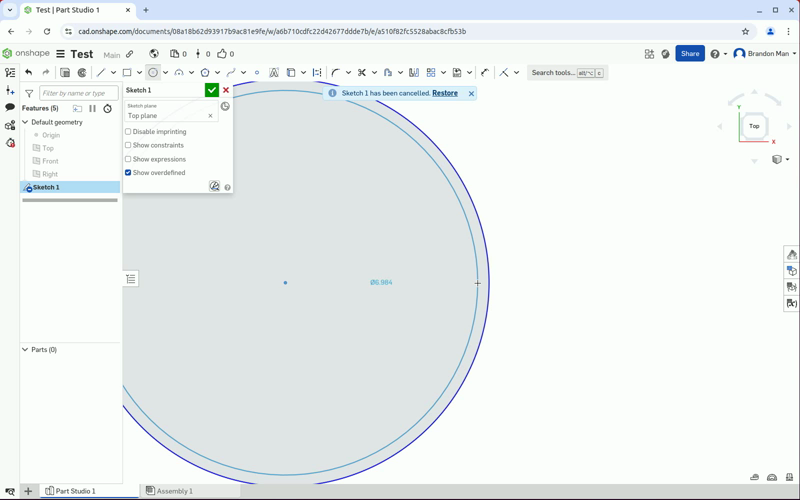
scroll(-6)
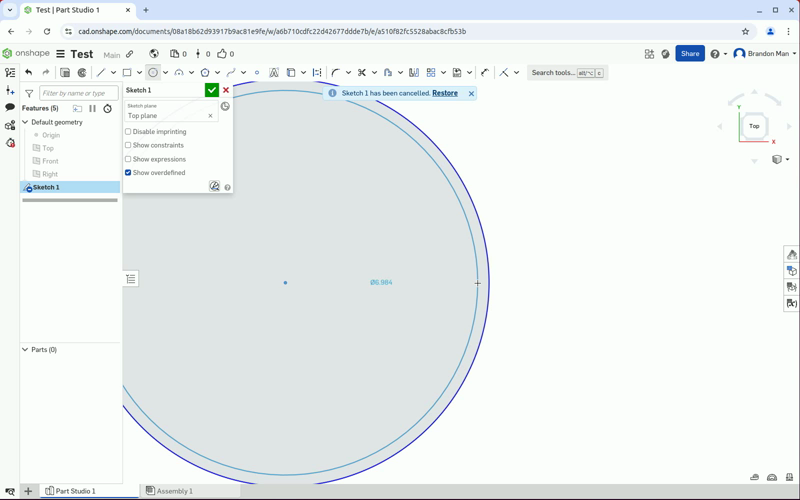
scroll(-6)
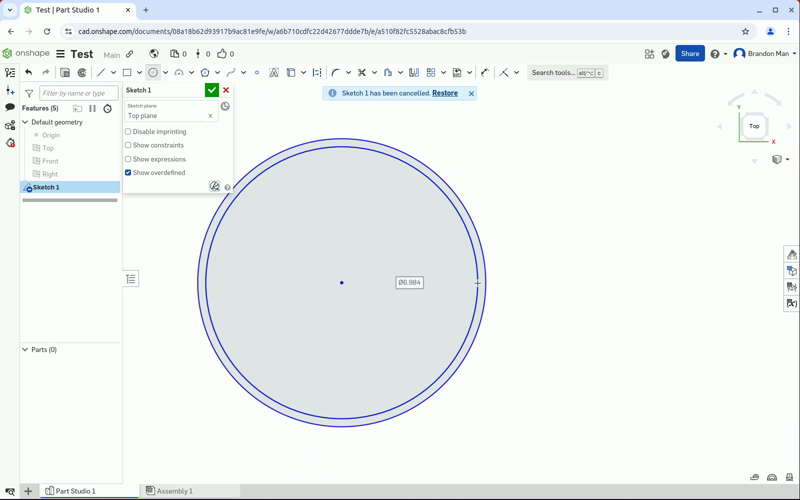
scroll(-6)
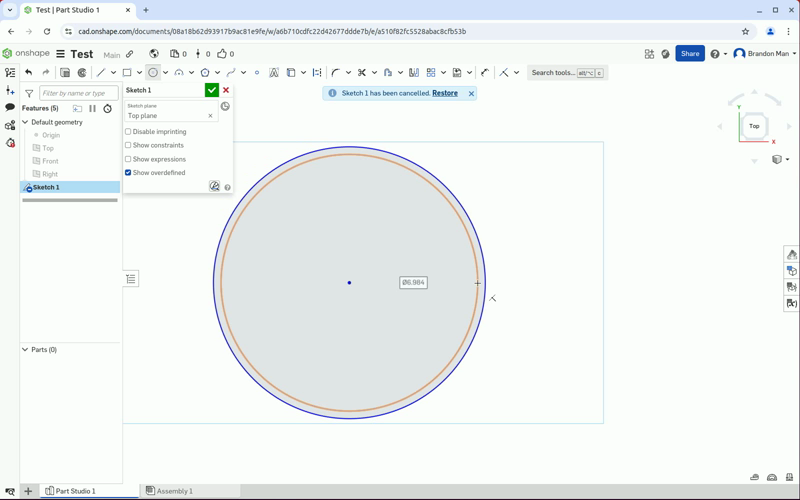
scroll(-6)
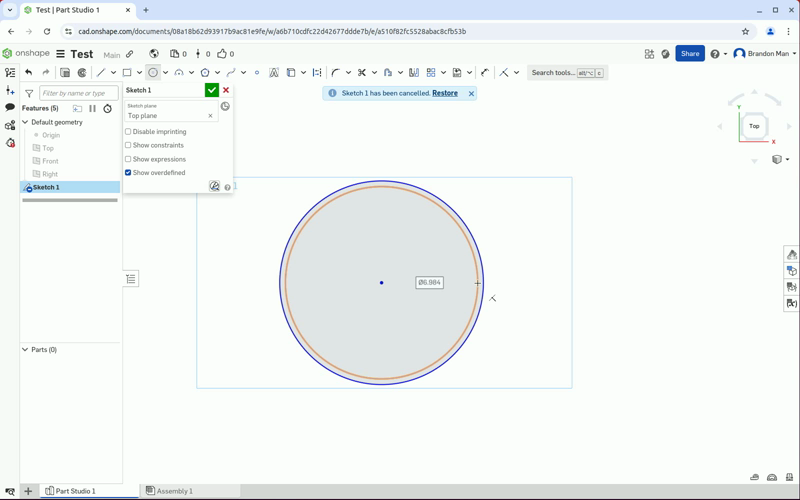
scroll(-6)
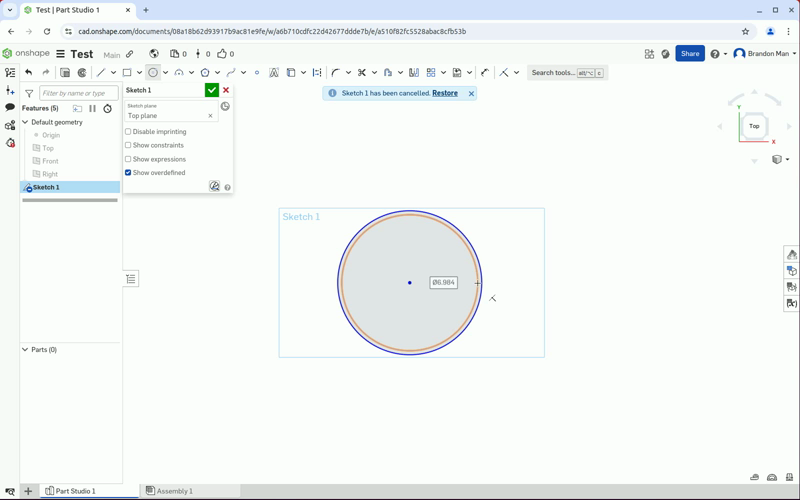
scroll(-6)
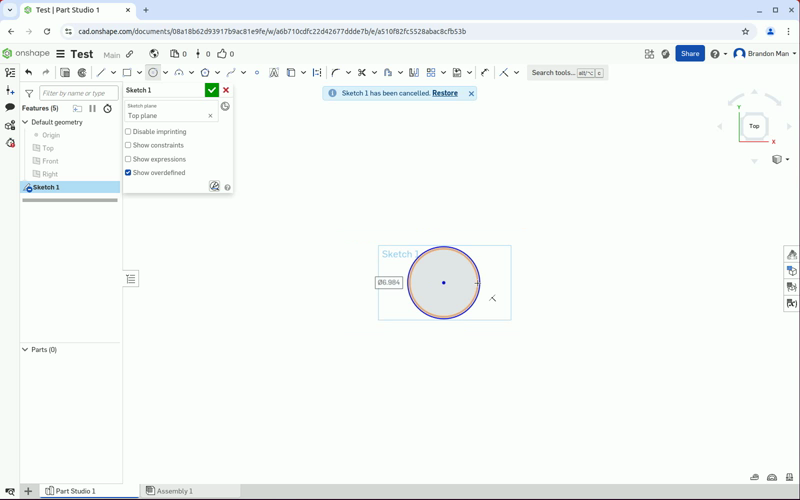
scroll(-6)
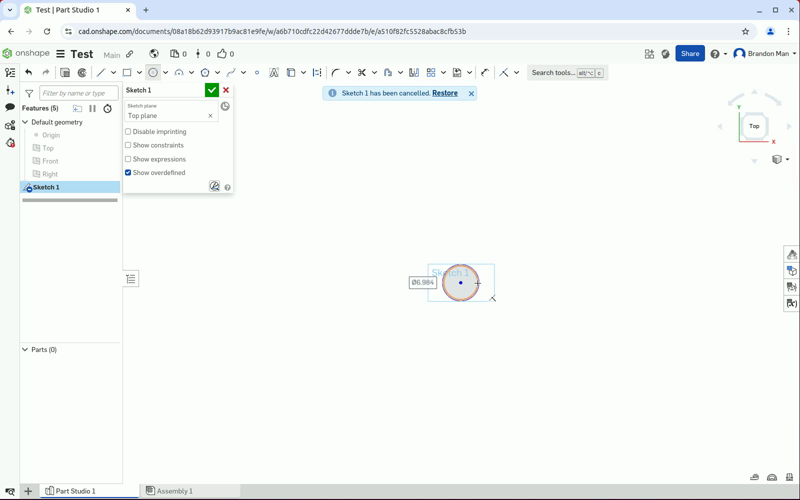
key(esc)
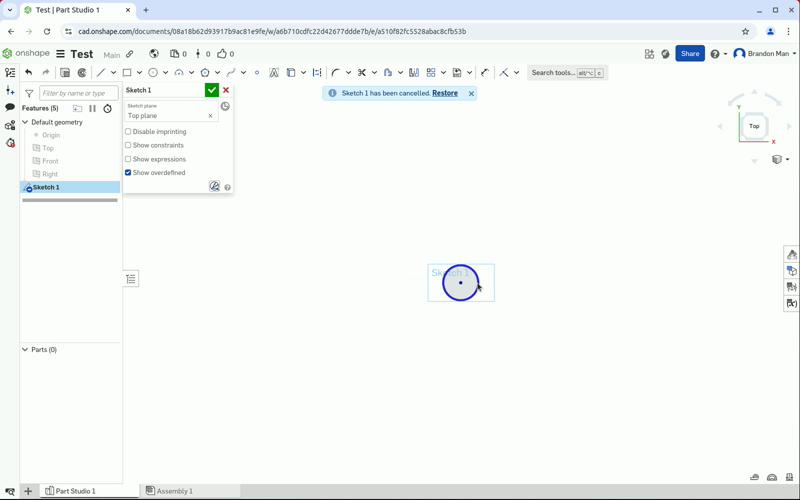
mouse_move(461, 265)
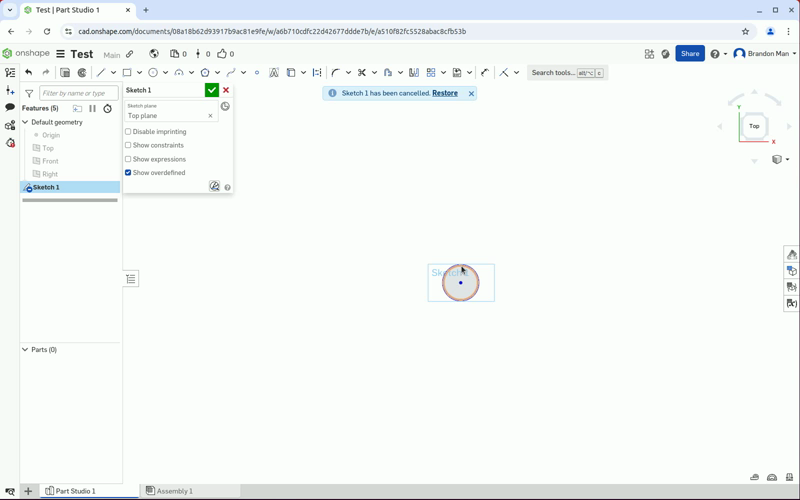
scroll(6)
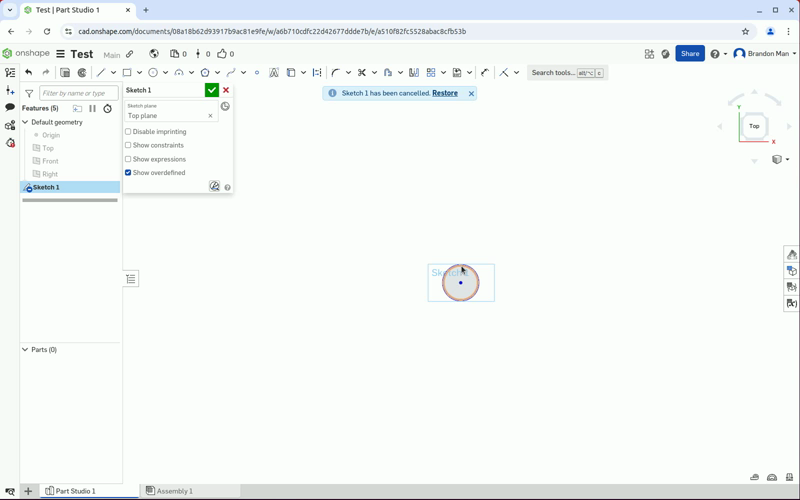
scroll(6)
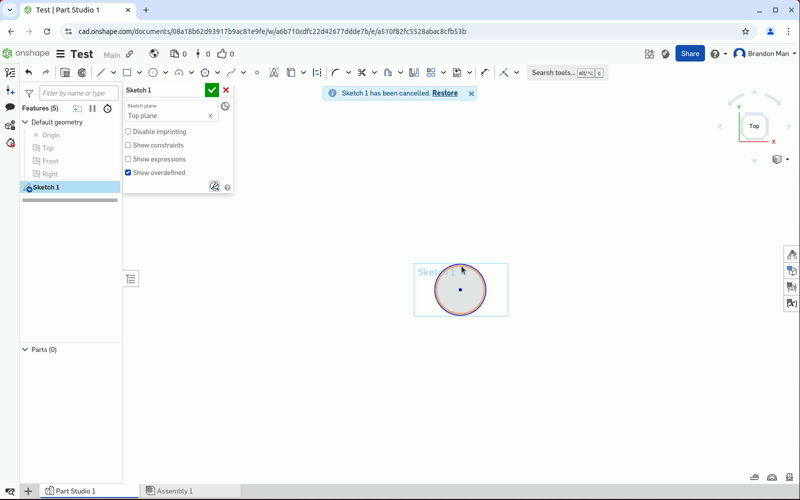
scroll(6)
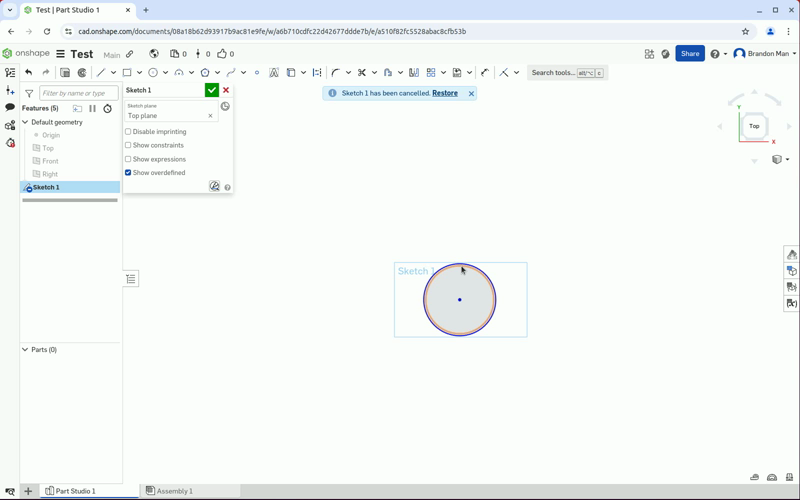
scroll(6)
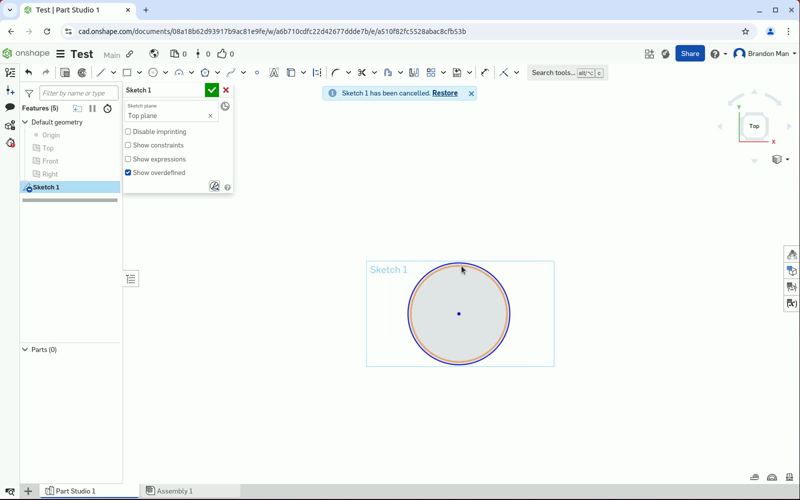
scroll(6)
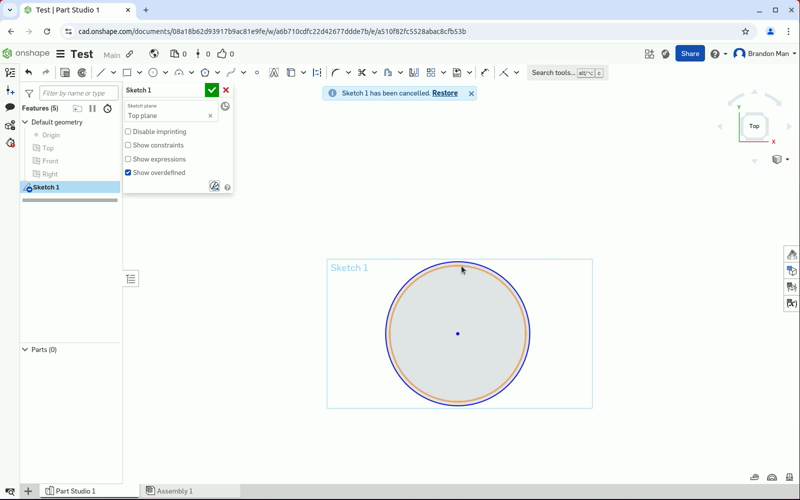
scroll(6)
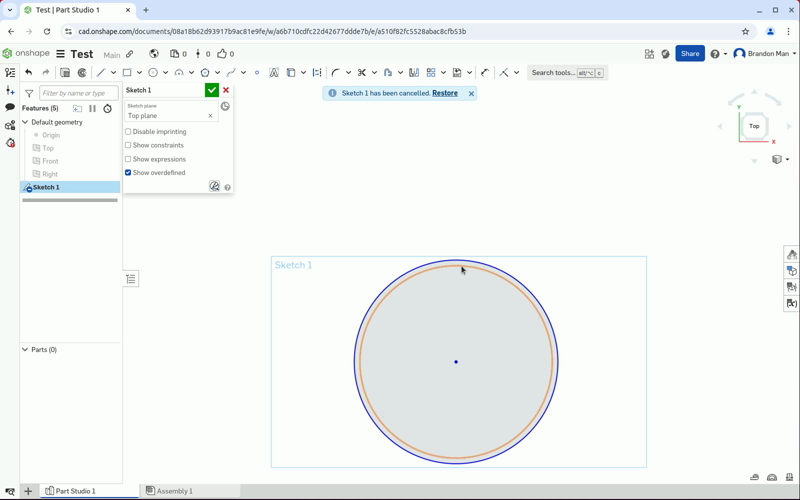
scroll(6)
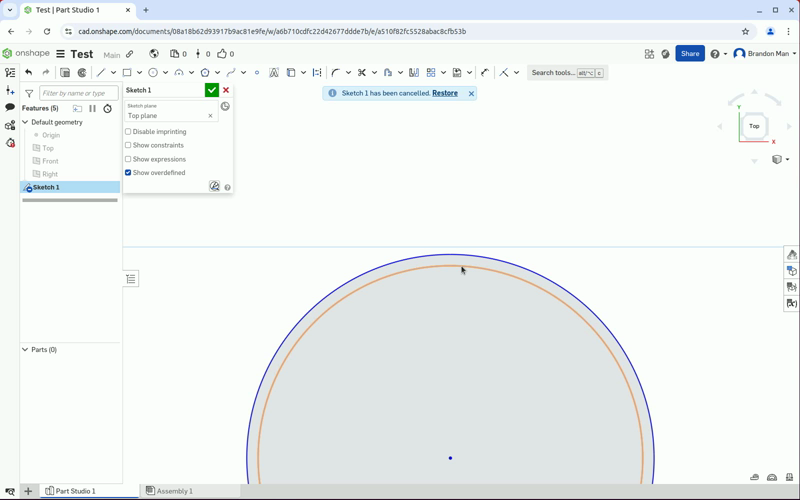
click(461, 265)
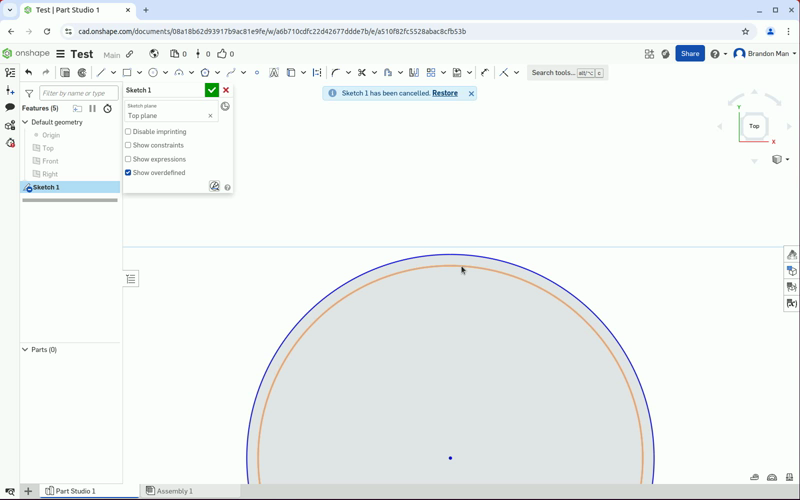
scroll(-6)
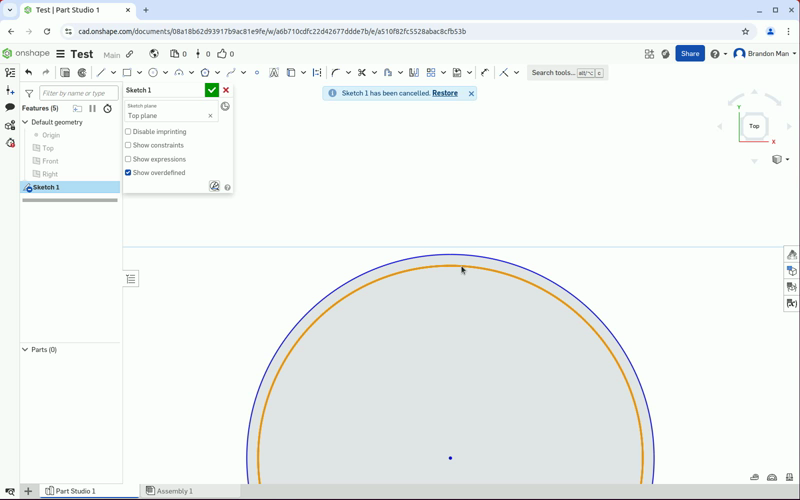
scroll(-6)
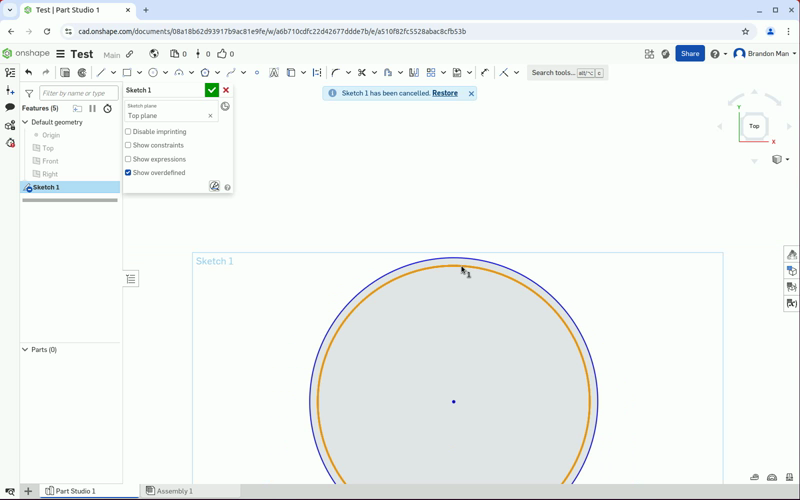
scroll(-6)
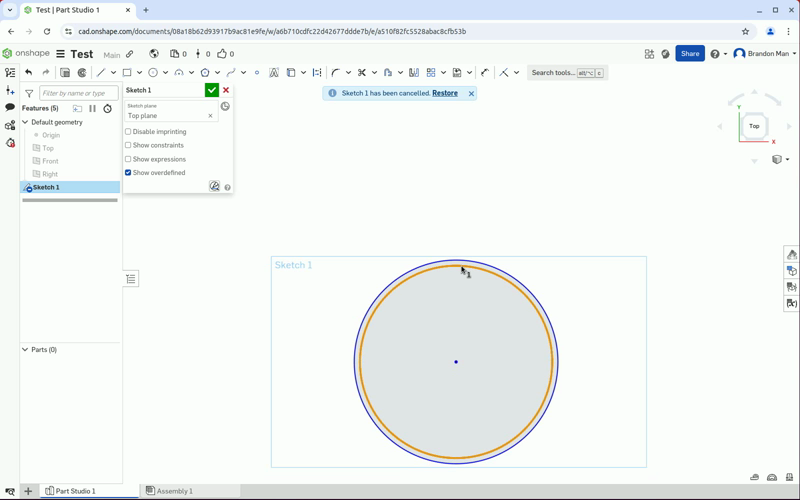
scroll(-6)
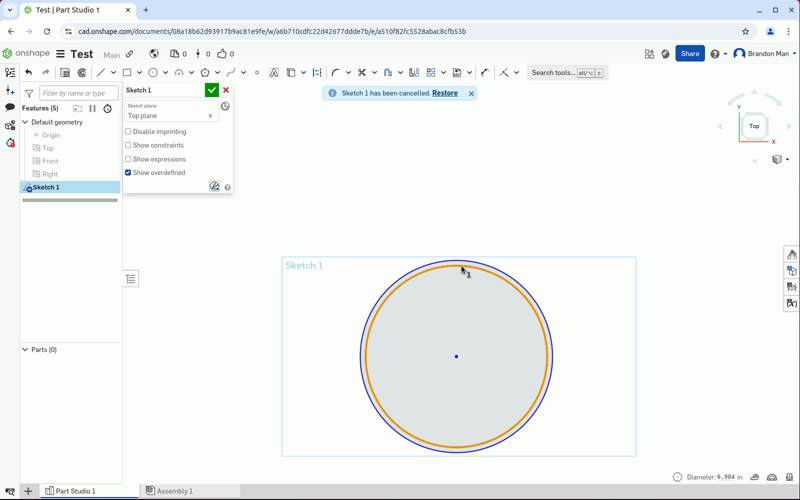
scroll(-6)
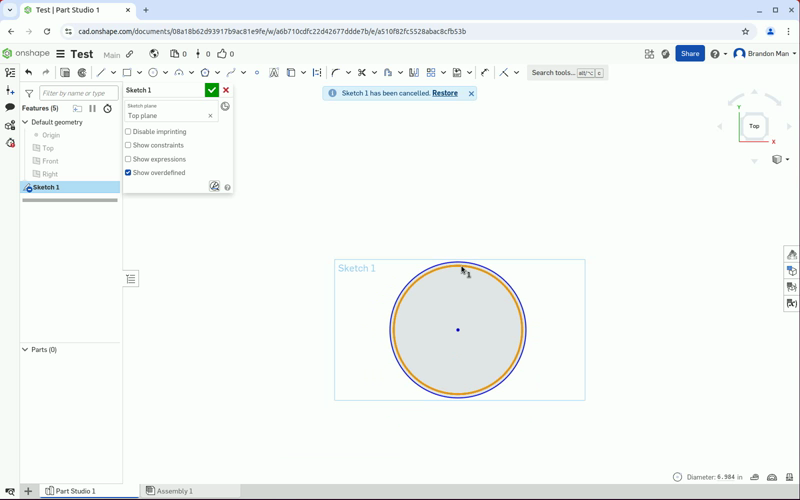
scroll(-6)
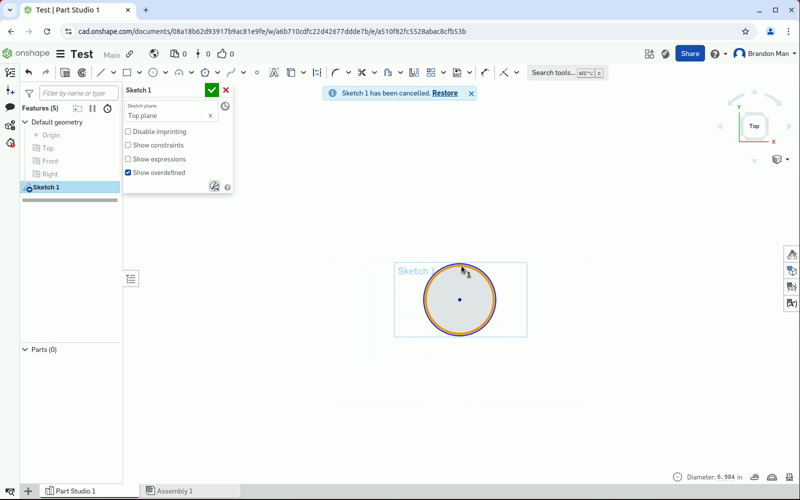
scroll(-6)
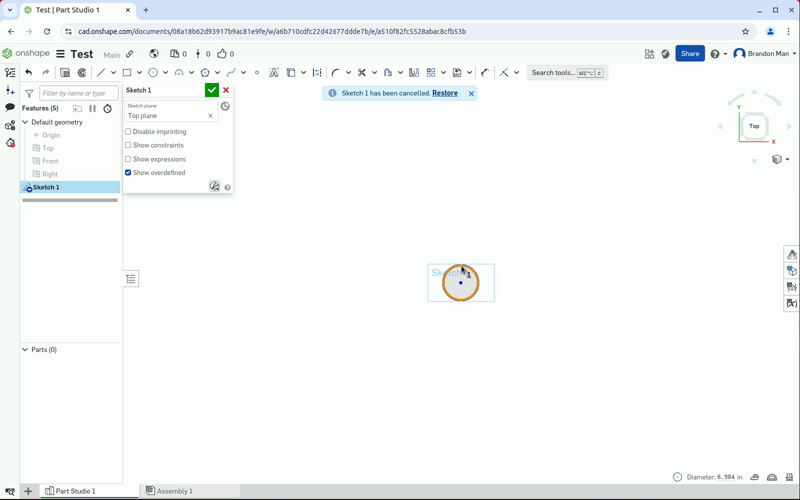
mouse_move(73, 352)
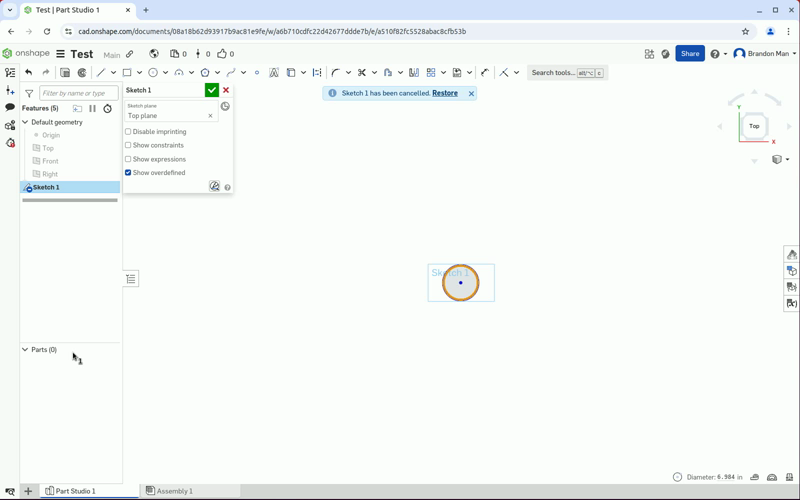
key(shift+y)
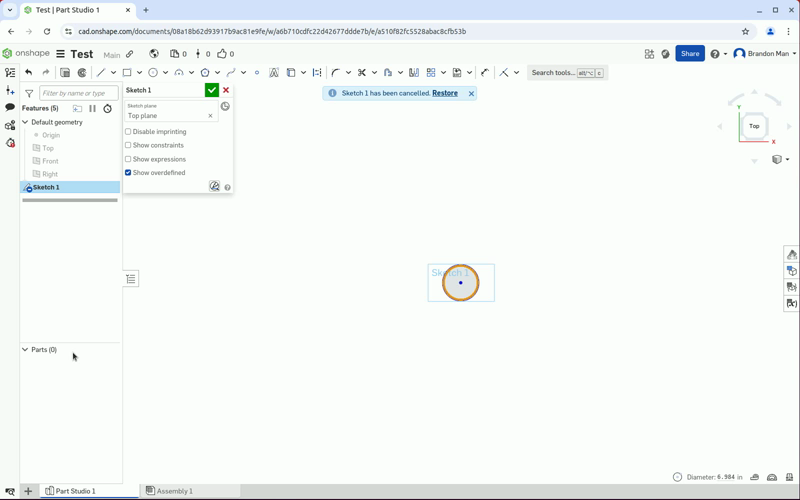
key(shift+e)
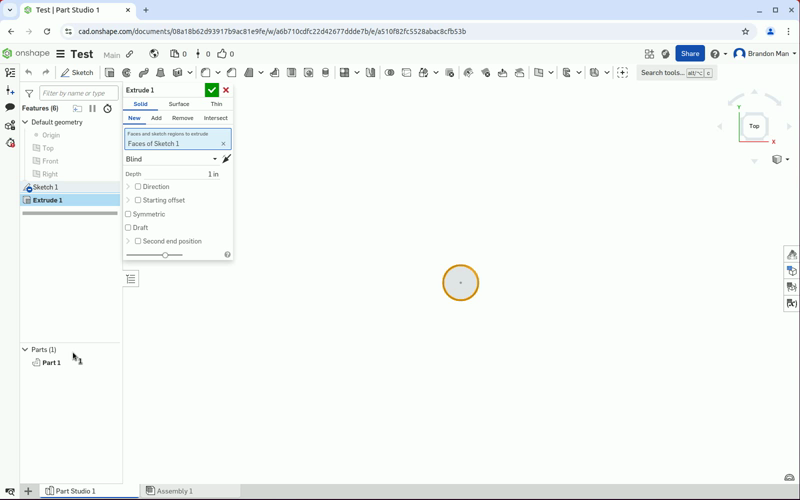
mouse_move(143, 106)
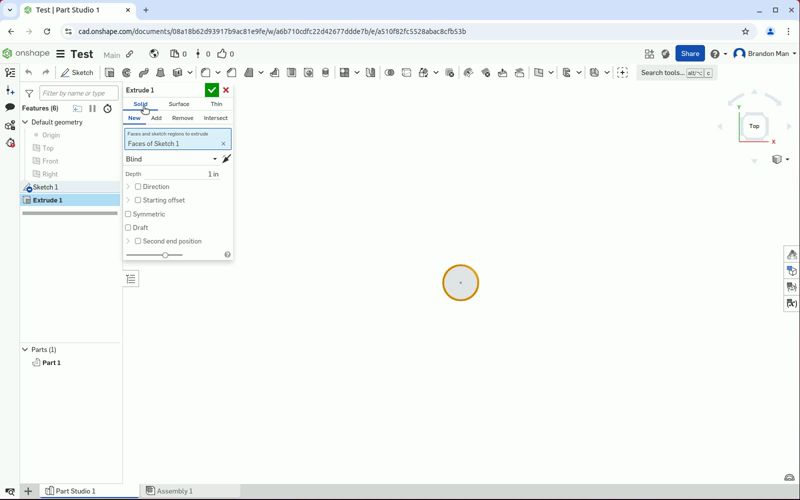
click(143, 106)
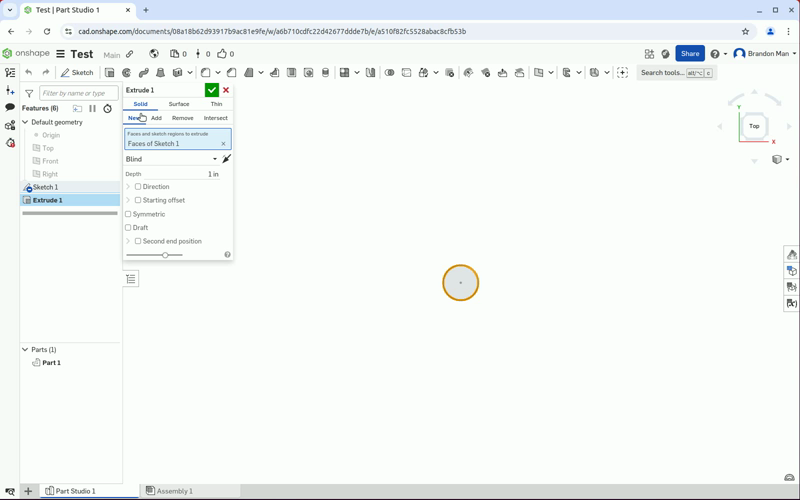
mouse_move(137, 120)
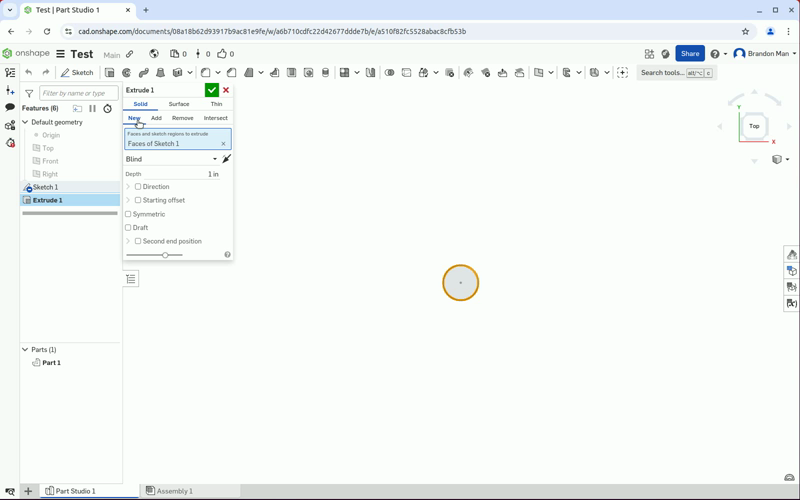
click(137, 120)
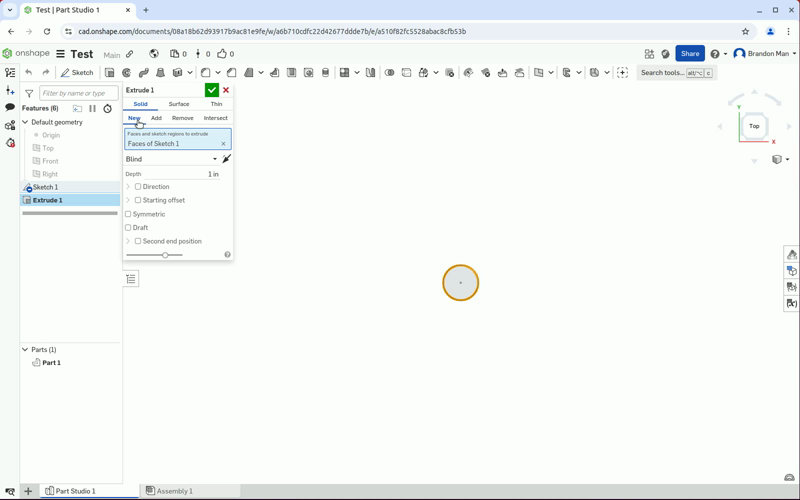
key(tab, 4)
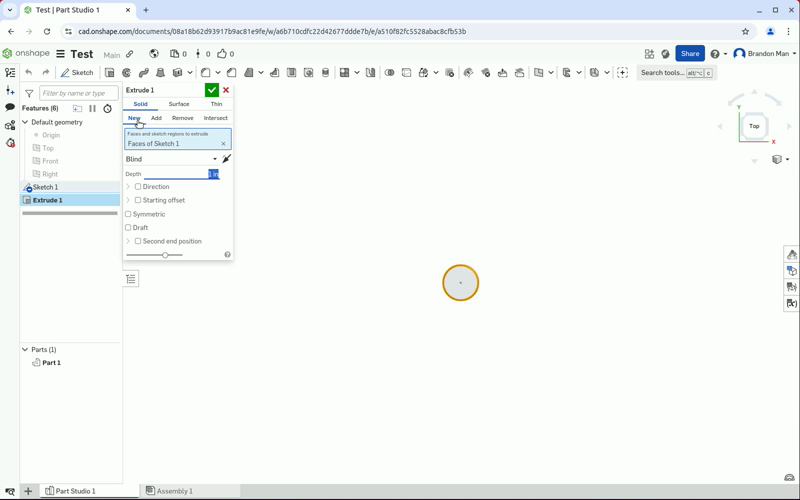
text(23.108)
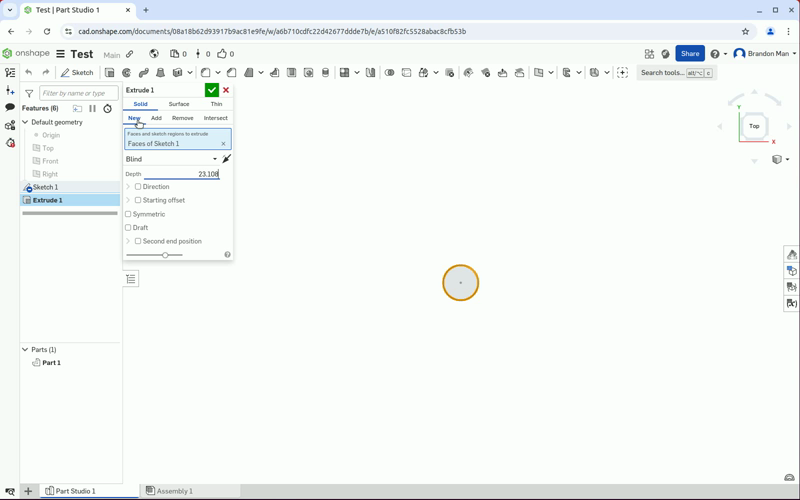
key(enter)
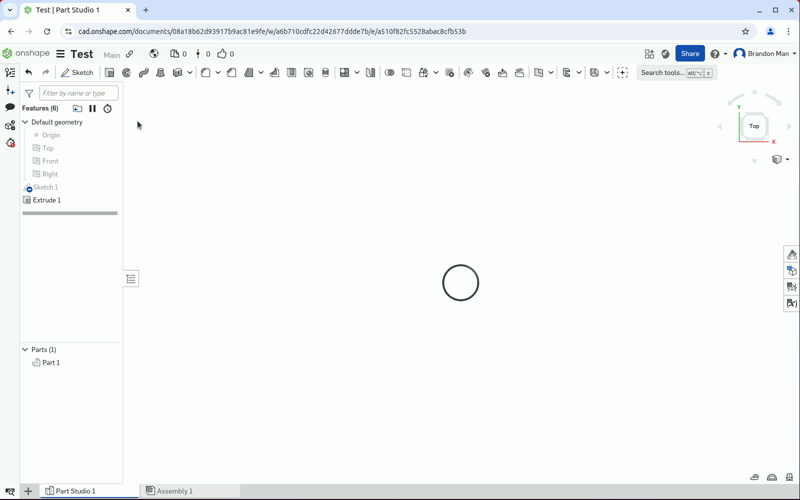
key(shift+h)
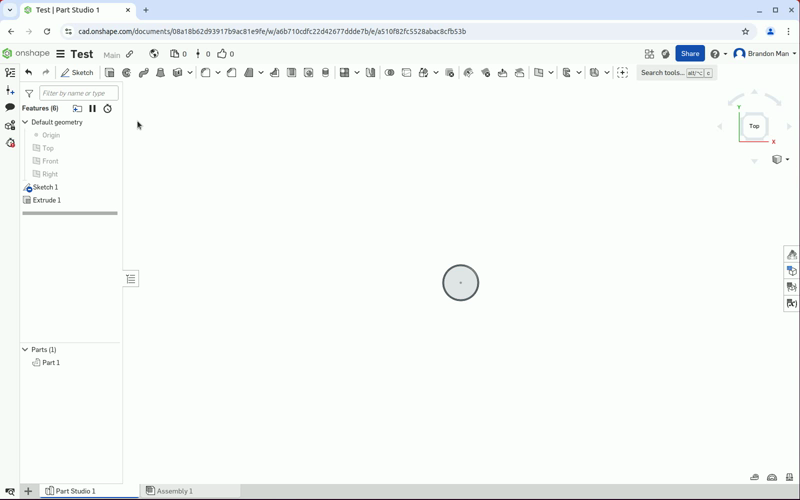
key(shift+h)
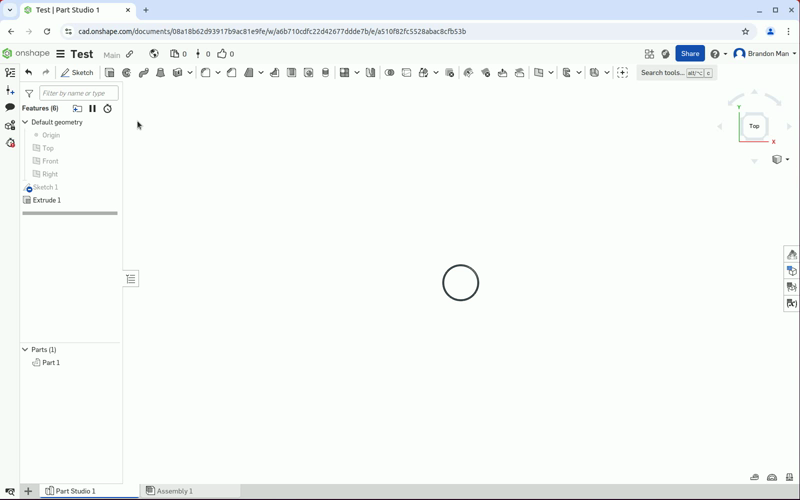
mouse_move(73, 189)
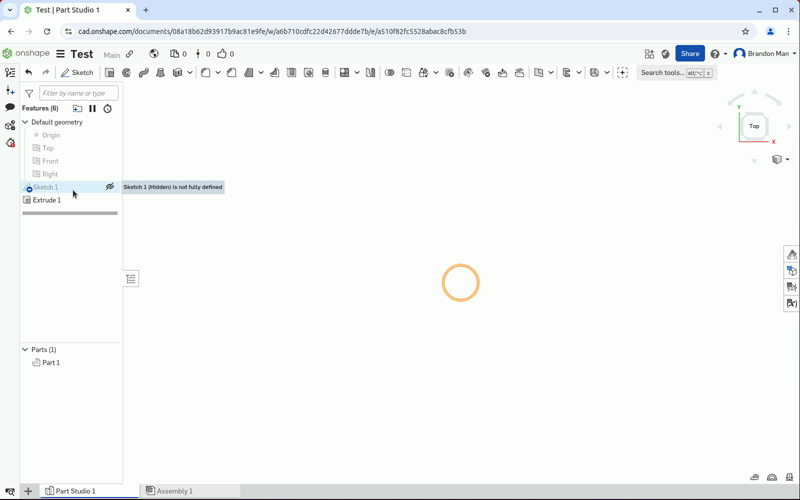
click(73, 189)
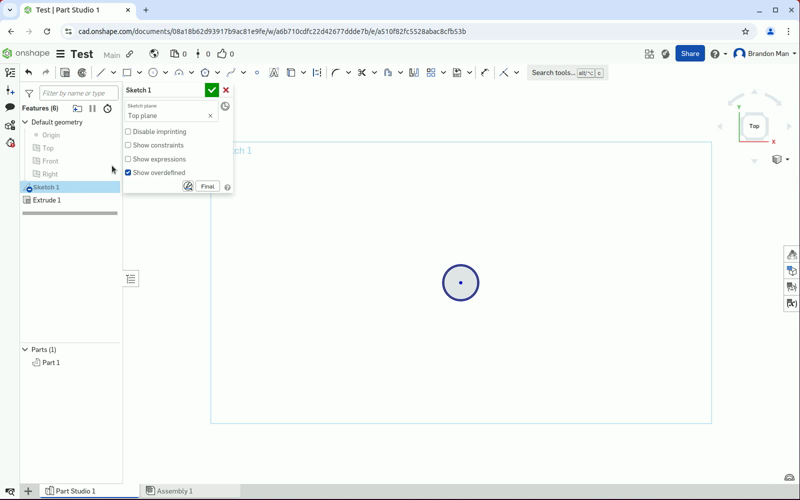
mouse_move(229, 92)
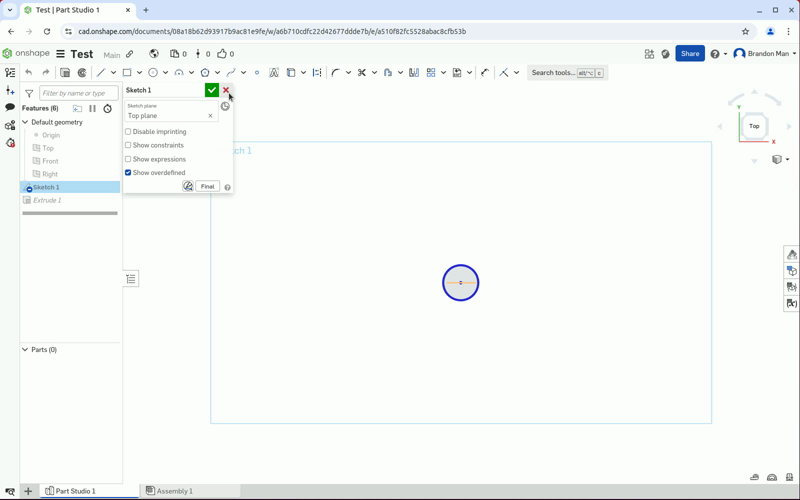
click(229, 92)
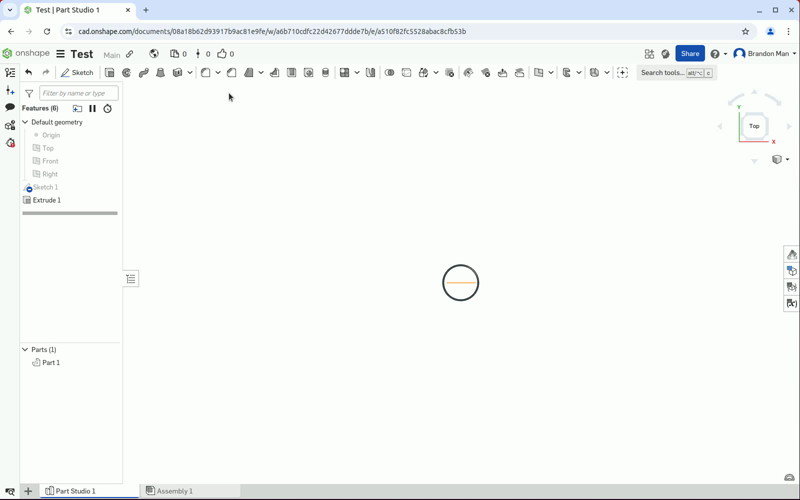
mouse_move(73, 352)
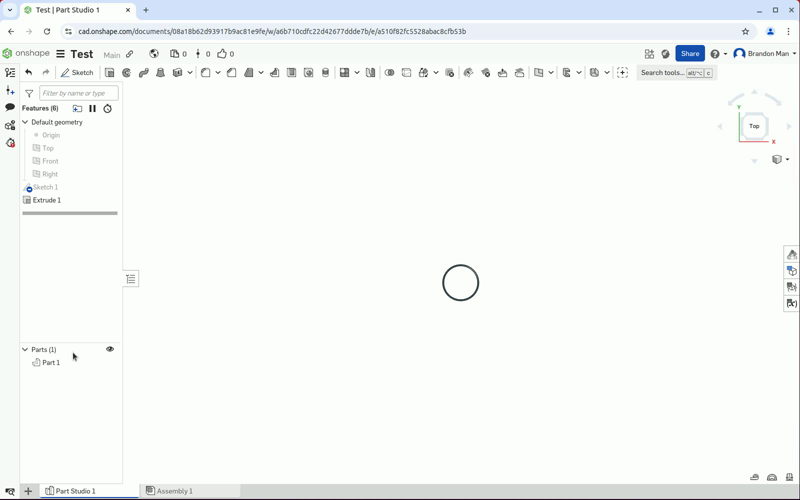
key(y)
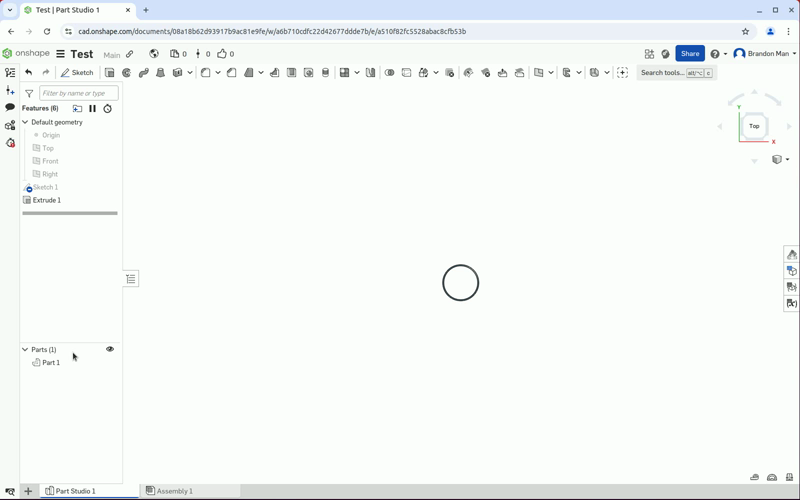
key(shift+p)
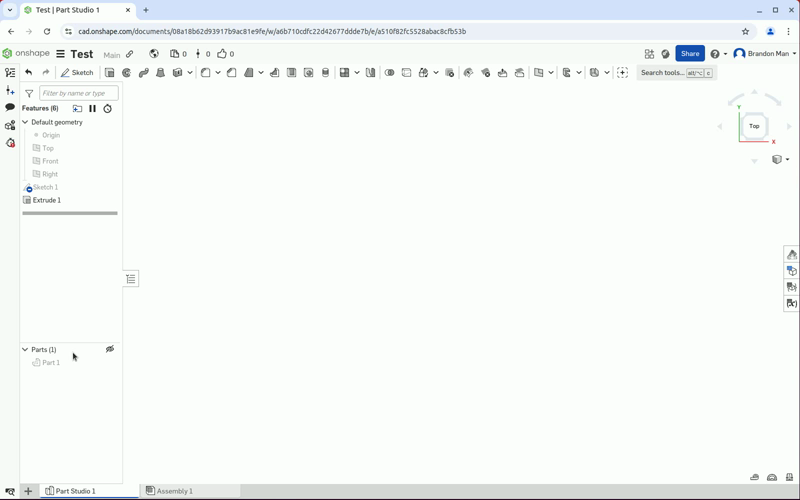
key(space)
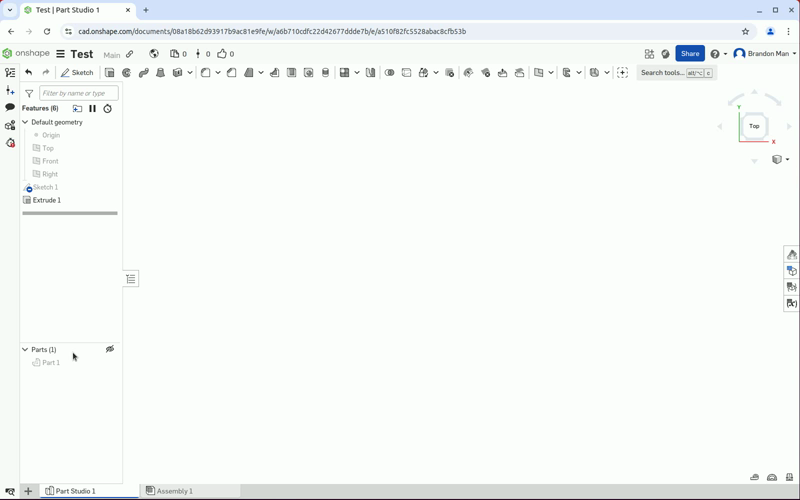
key_down(shift)
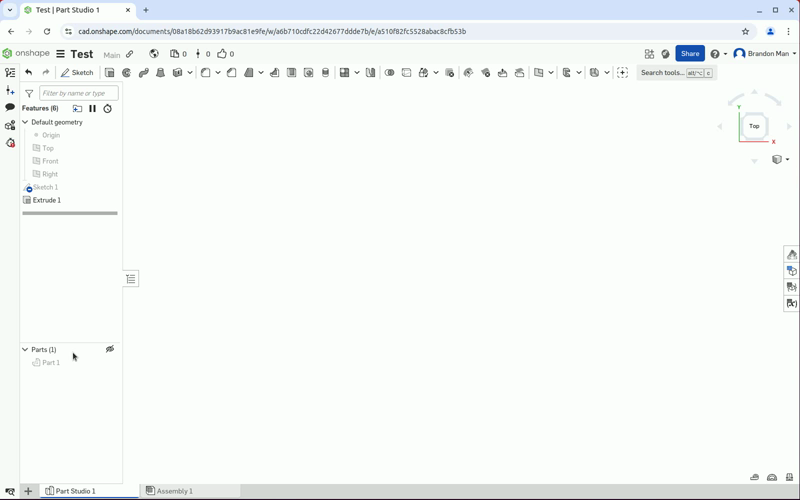
key(up)
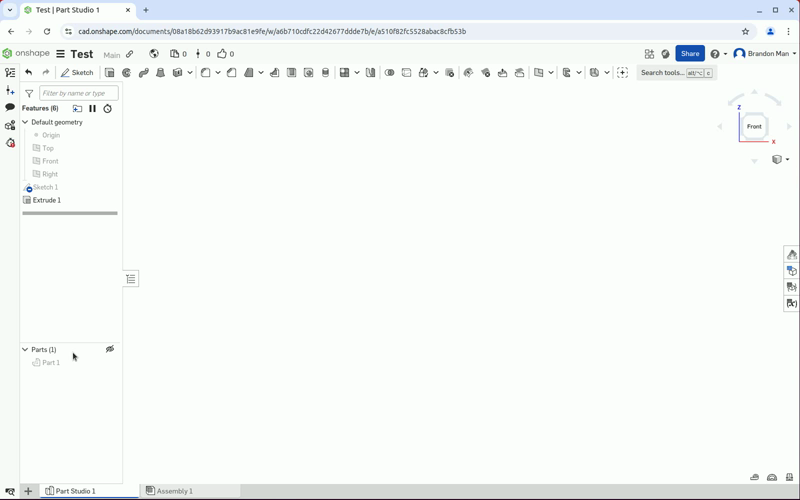
key_up(shift)
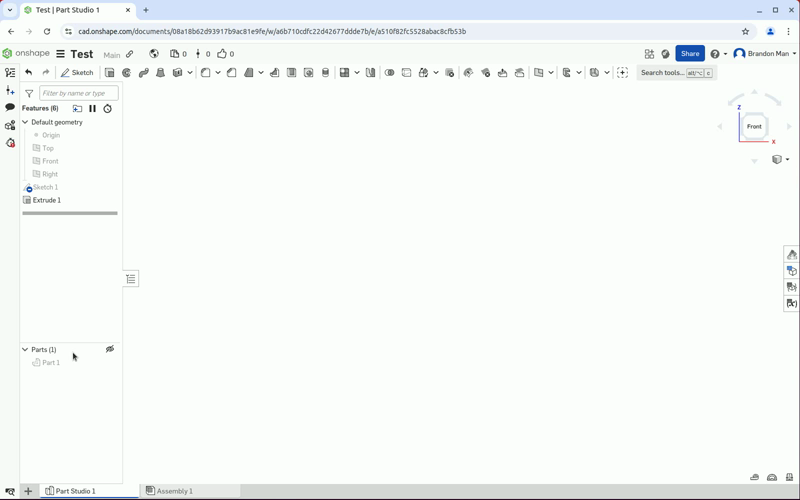
mouse_move(73, 352)
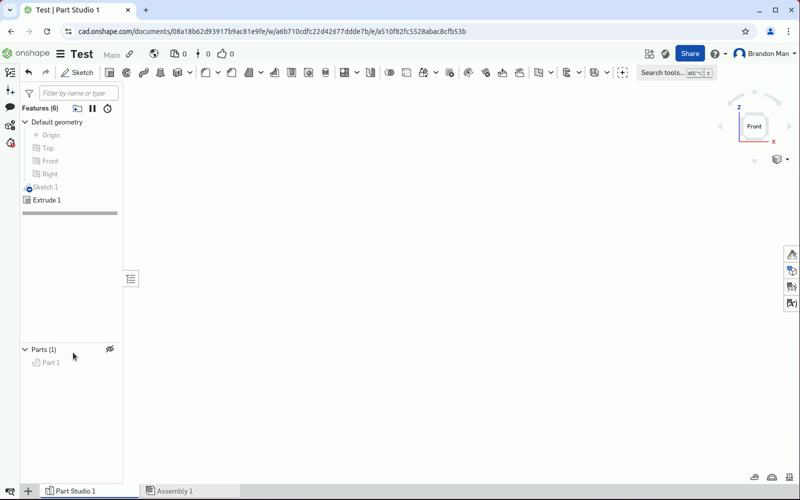
key(shift+y)
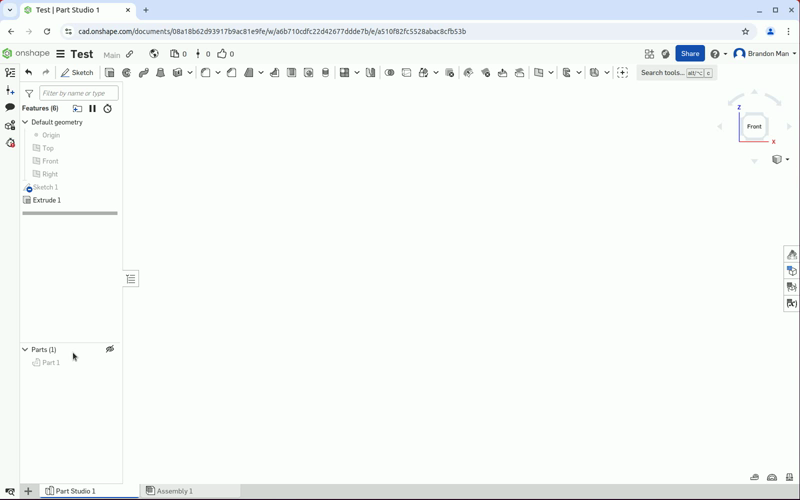
key(shift+s)
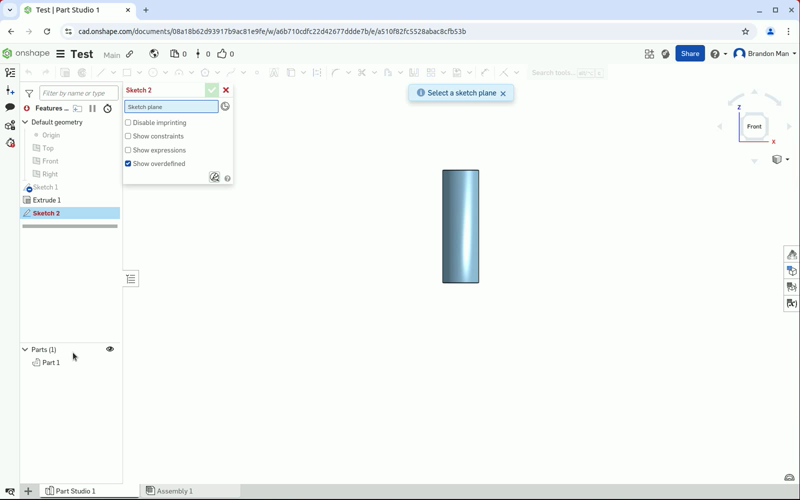
mouse_move(73, 163)
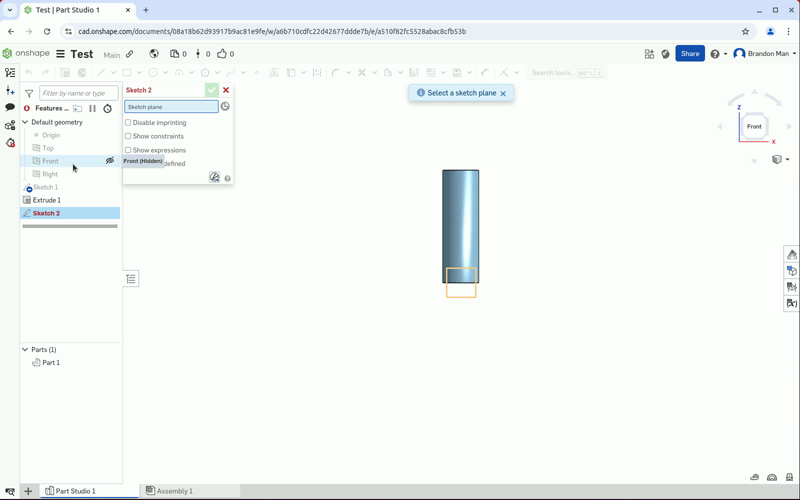
click(73, 163)
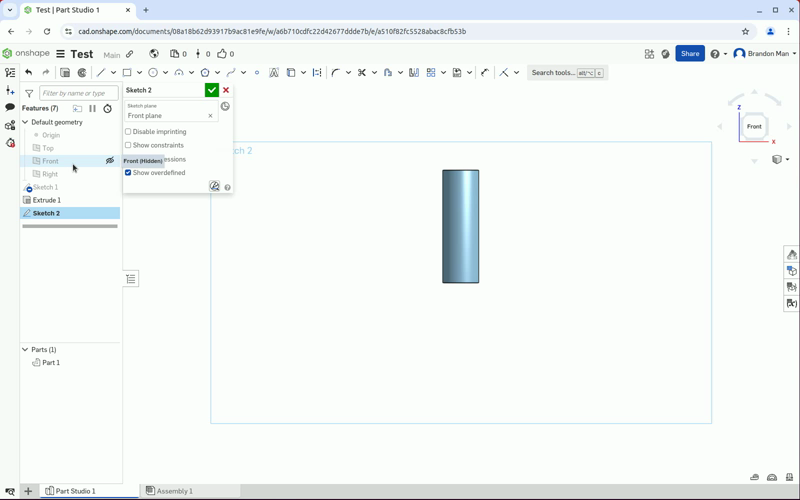
mouse_move(73, 352)
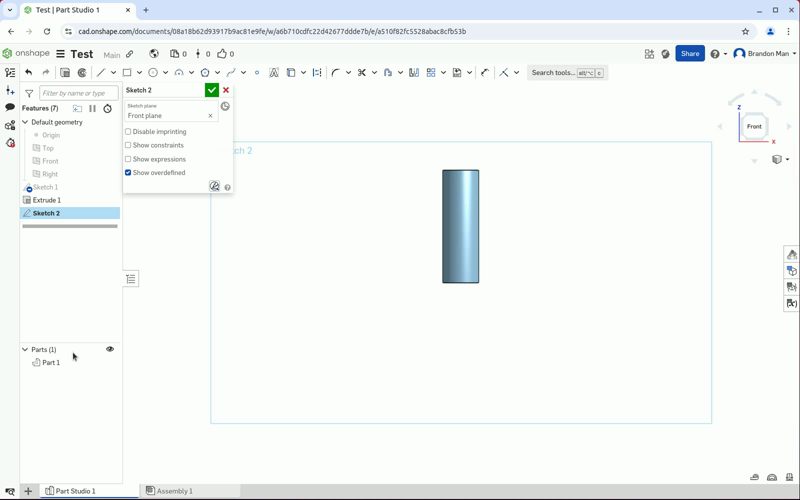
key(y)
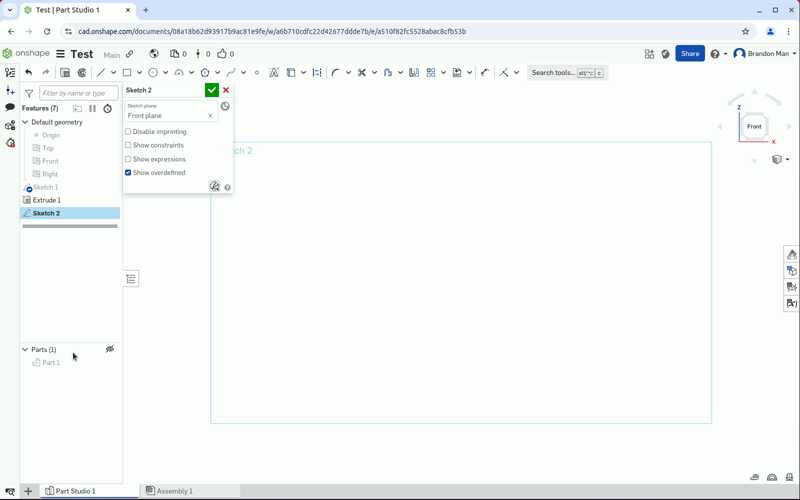
key(c)
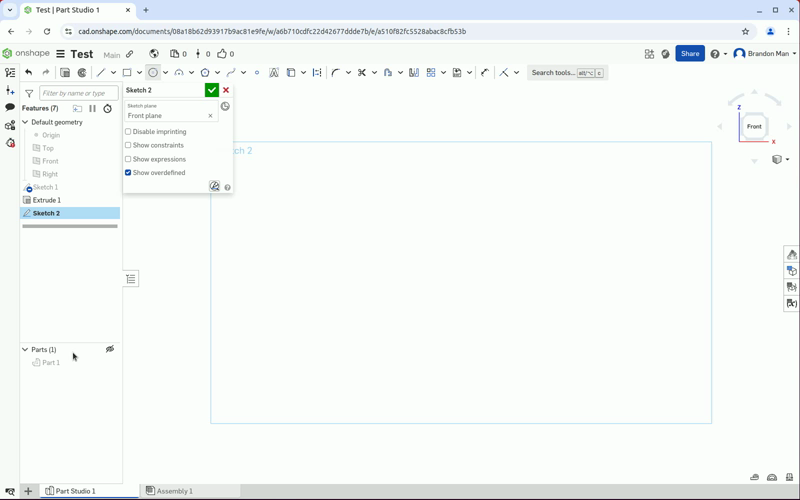
key_down(shift)
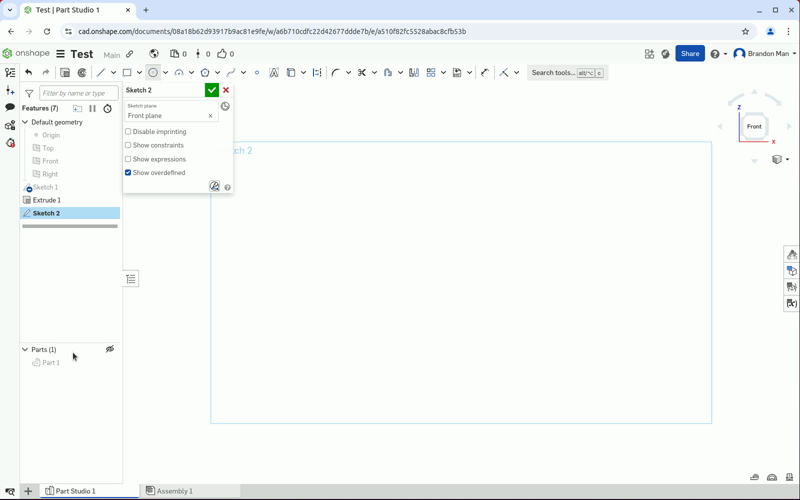
mouse_move(460, 200)
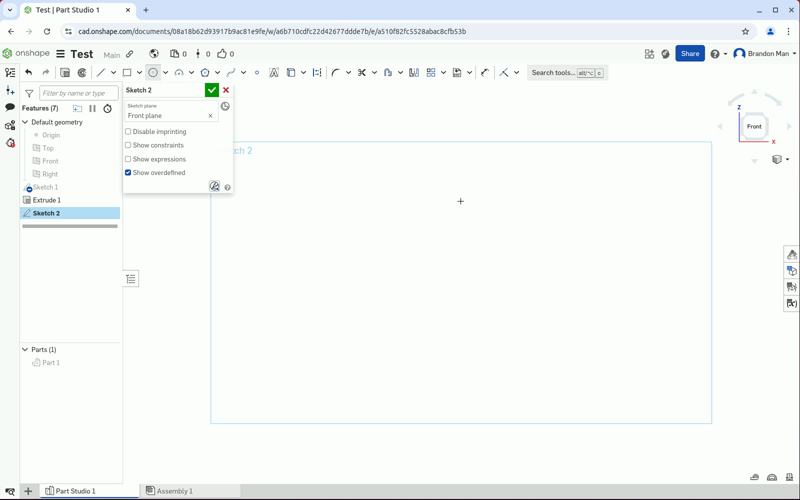
click(460, 200)
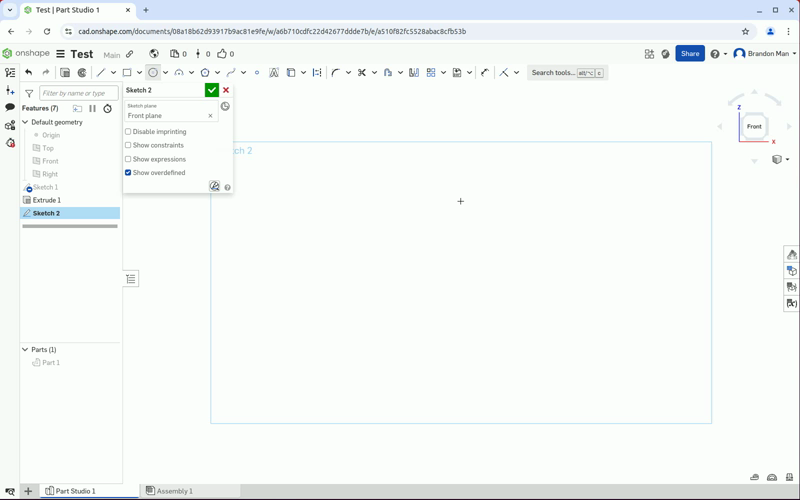
key_up(shift)
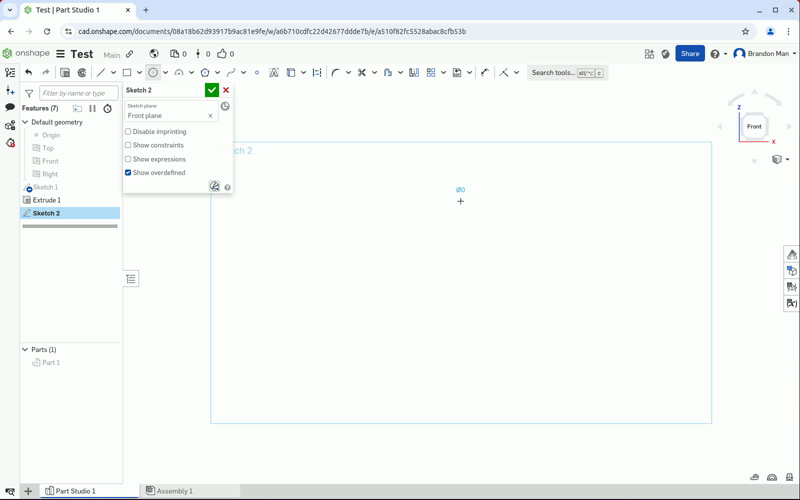
mouse_move(472, 200)
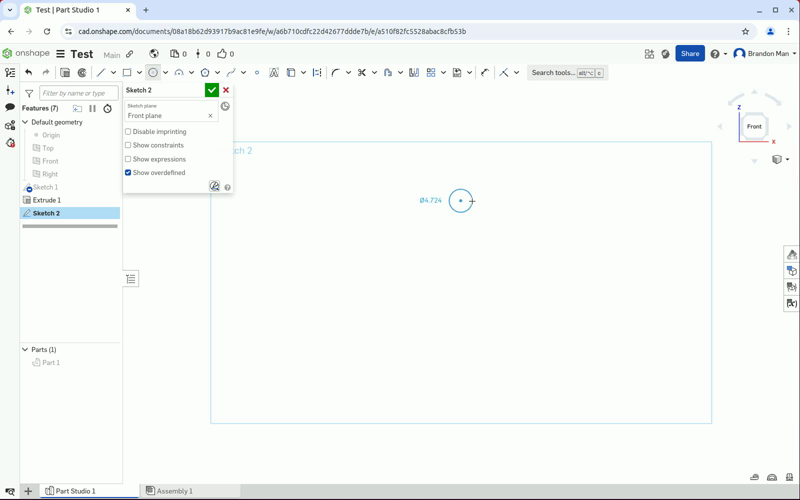
click(472, 200)
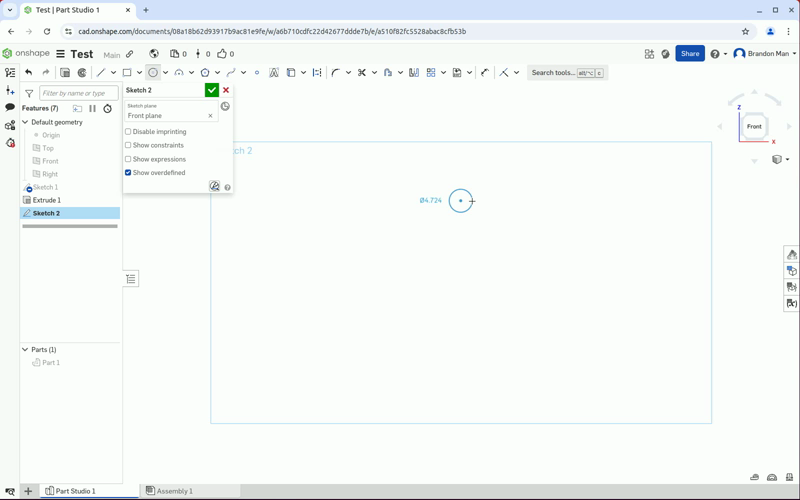
key(esc)
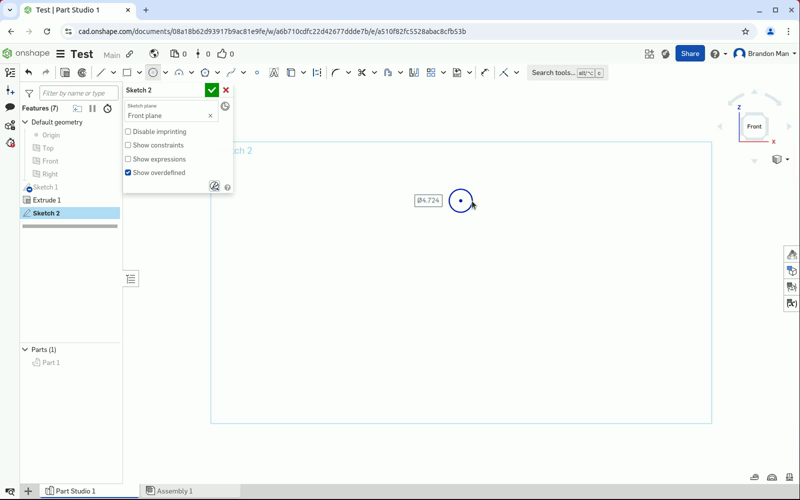
mouse_move(465, 205)
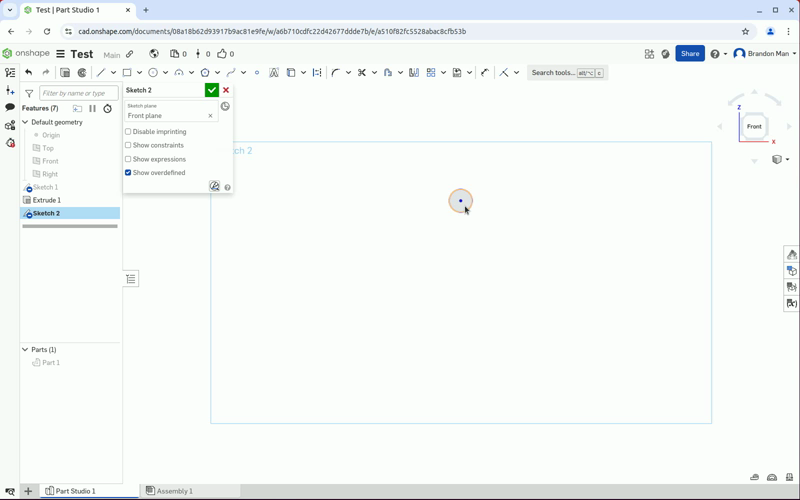
scroll(6)
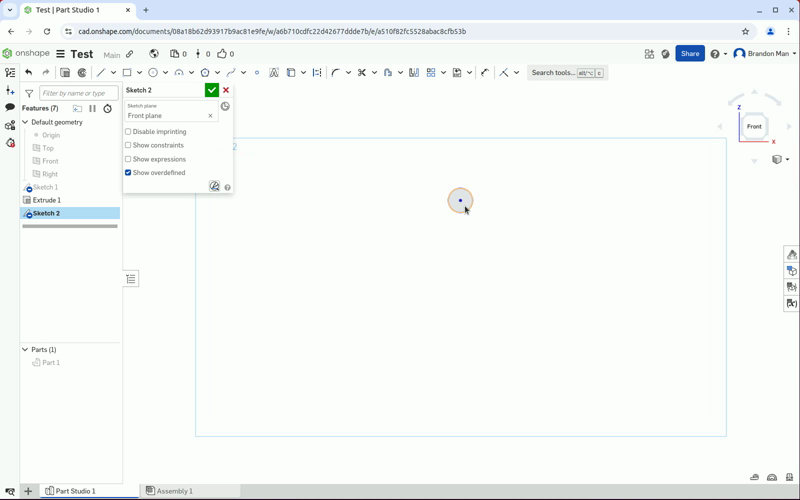
scroll(6)
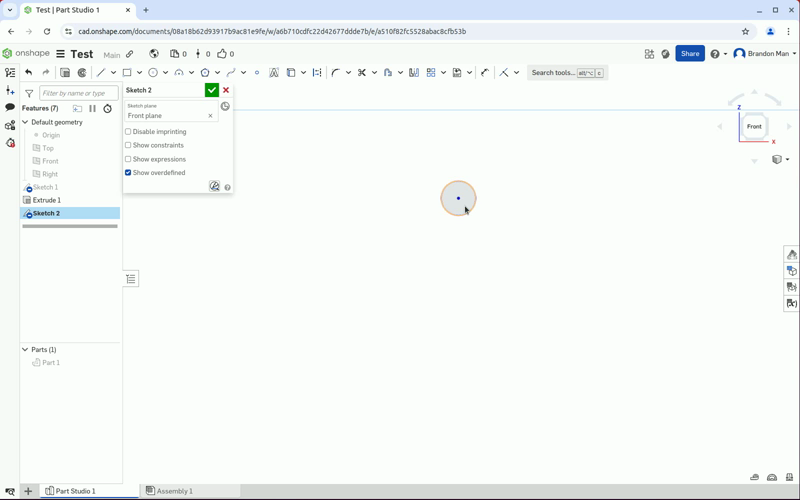
scroll(6)
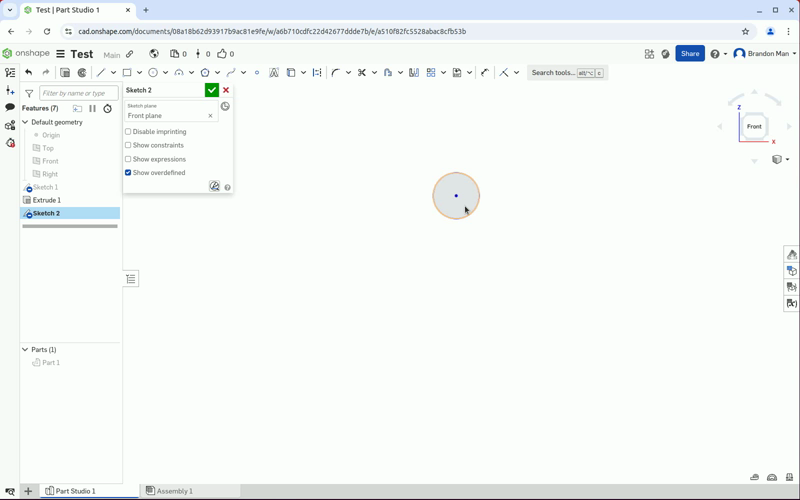
scroll(6)
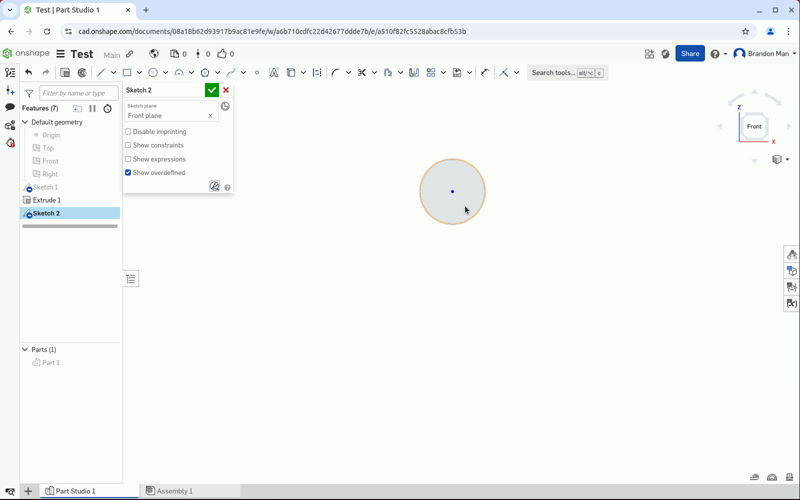
scroll(6)
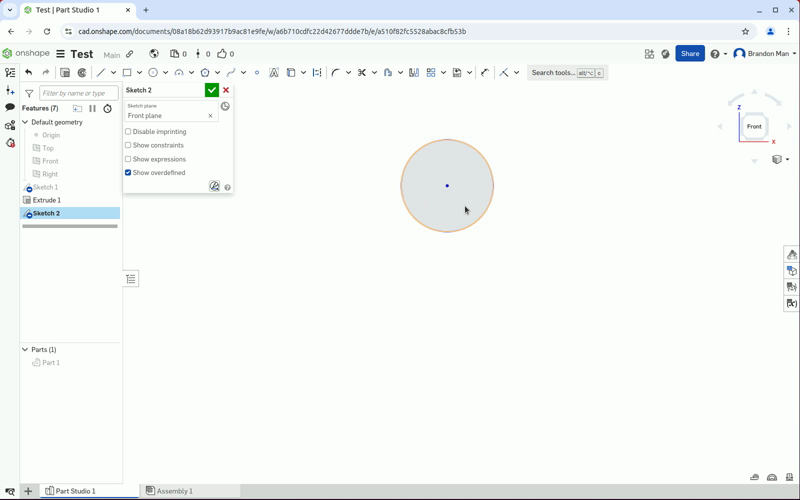
scroll(6)
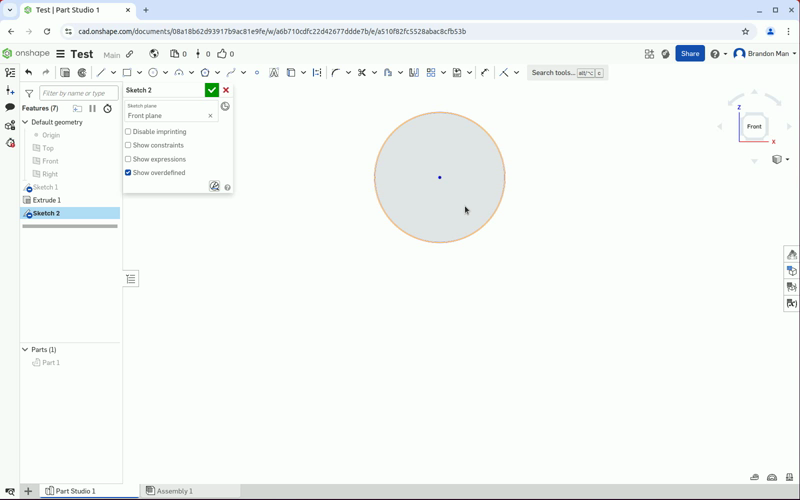
scroll(6)
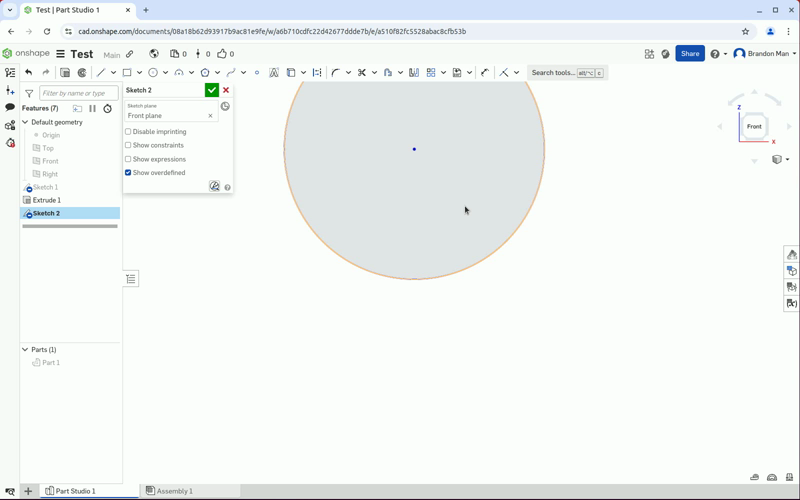
click(465, 205)
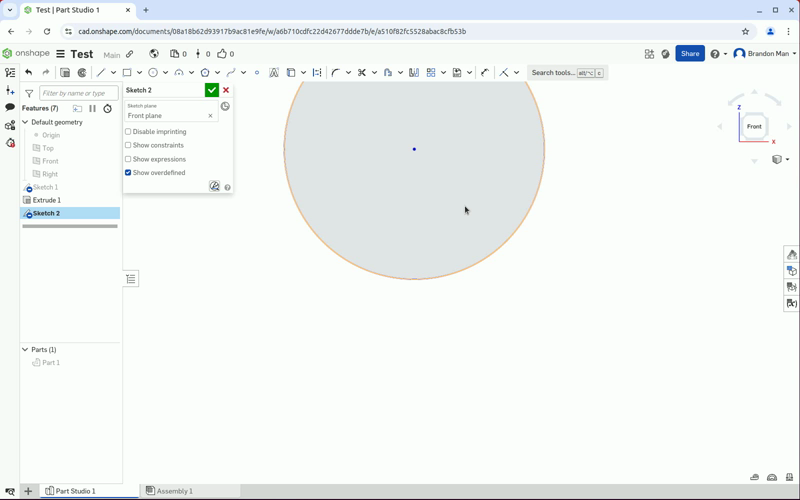
scroll(-6)
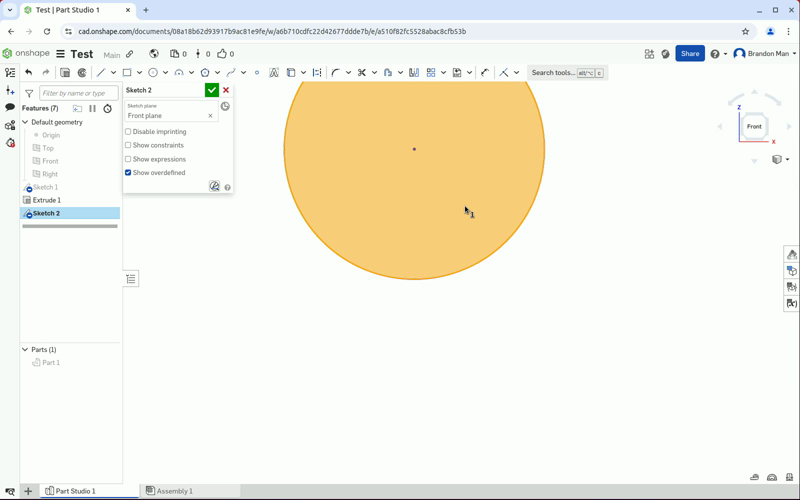
scroll(-6)
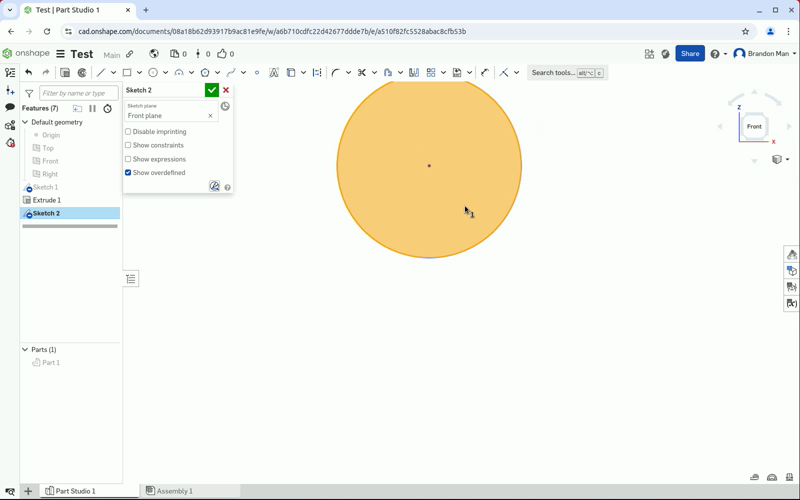
scroll(-6)
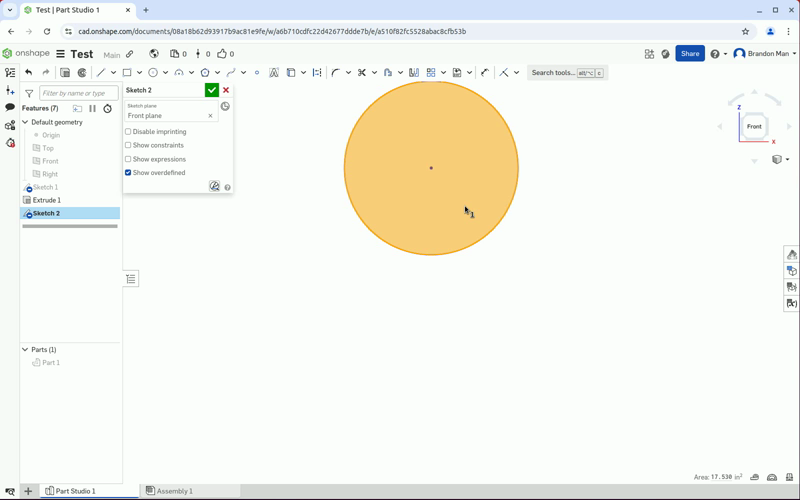
scroll(-6)
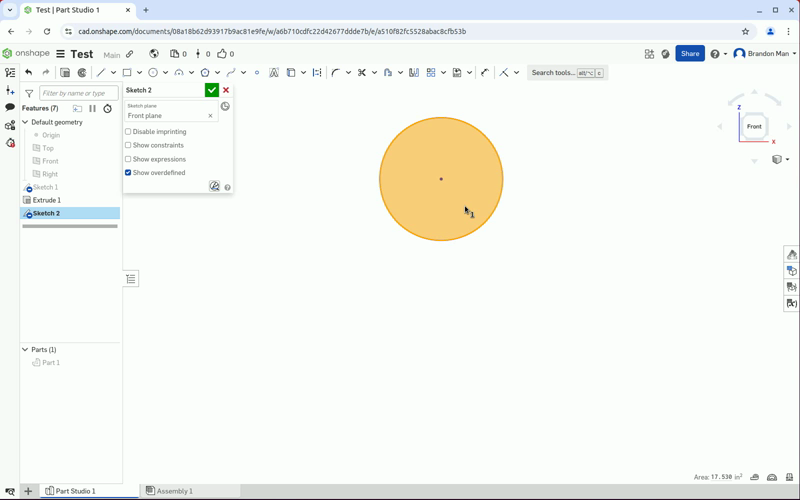
scroll(-6)
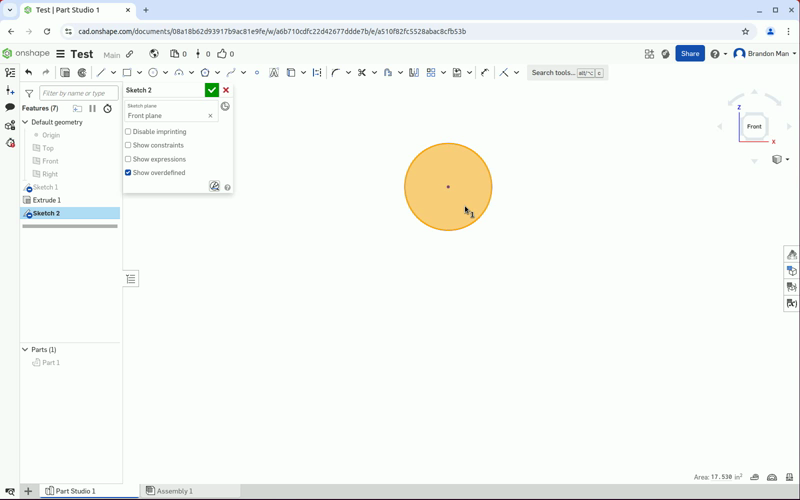
scroll(-6)
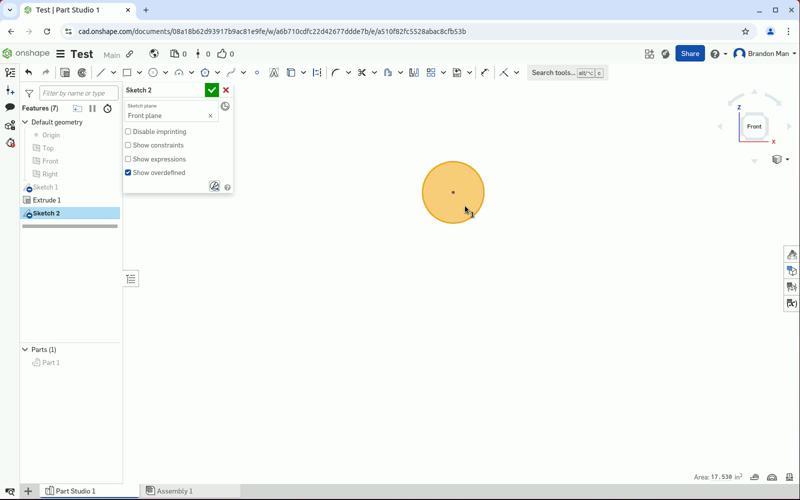
scroll(-6)
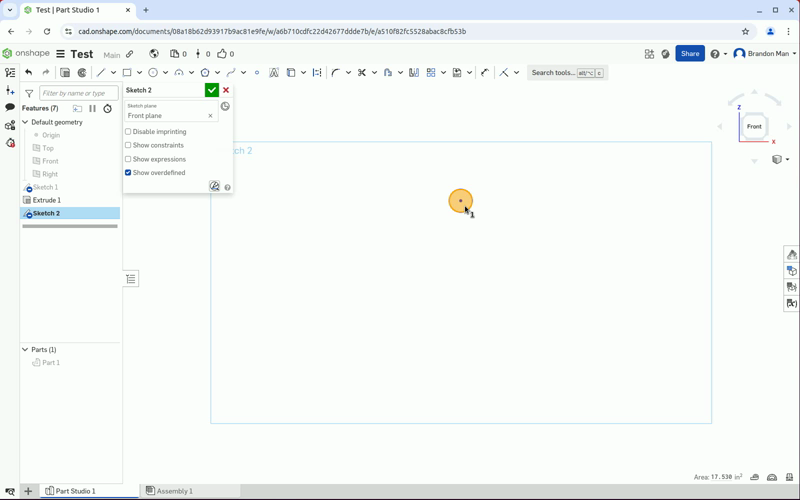
mouse_move(73, 352)
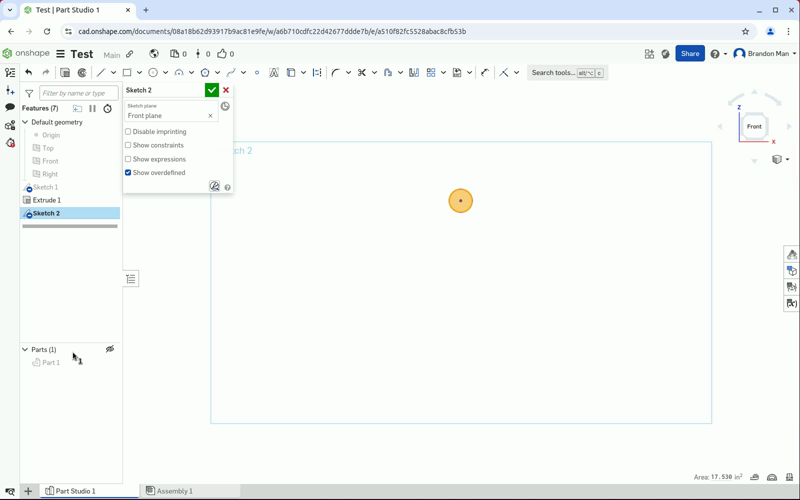
key(shift+y)
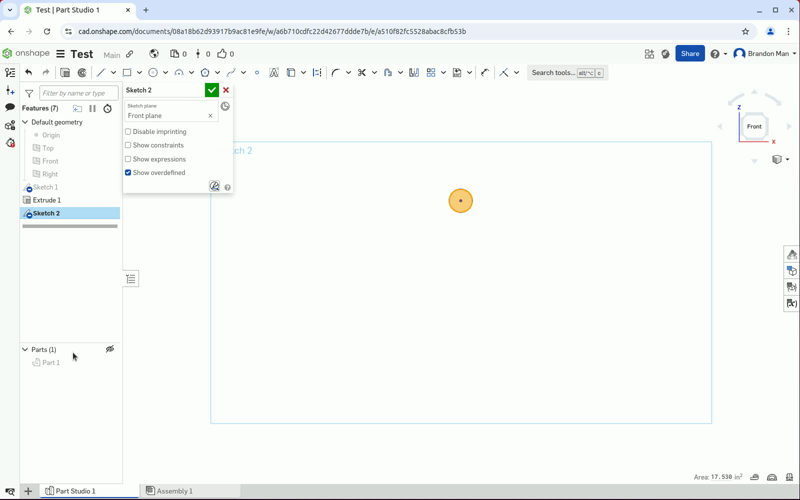
key(shift+e)
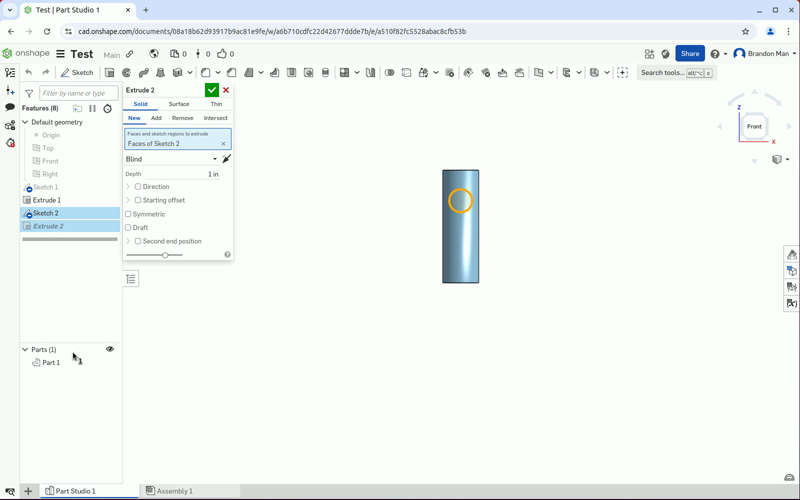
mouse_move(143, 106)
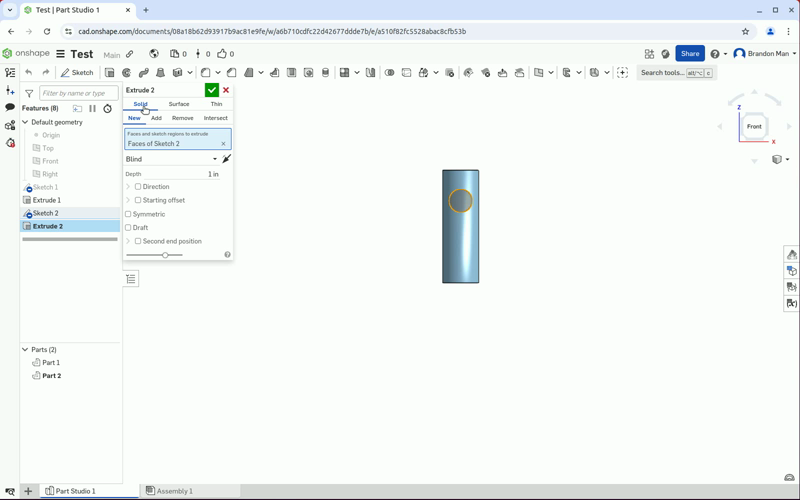
click(143, 106)
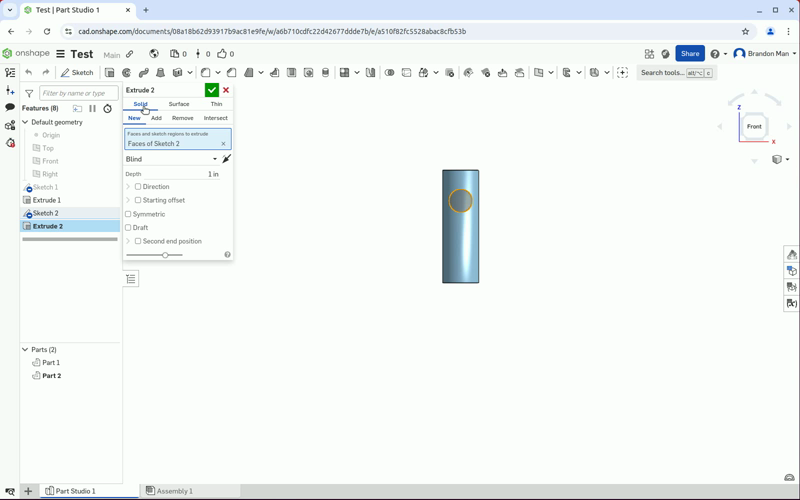
mouse_move(186, 120)
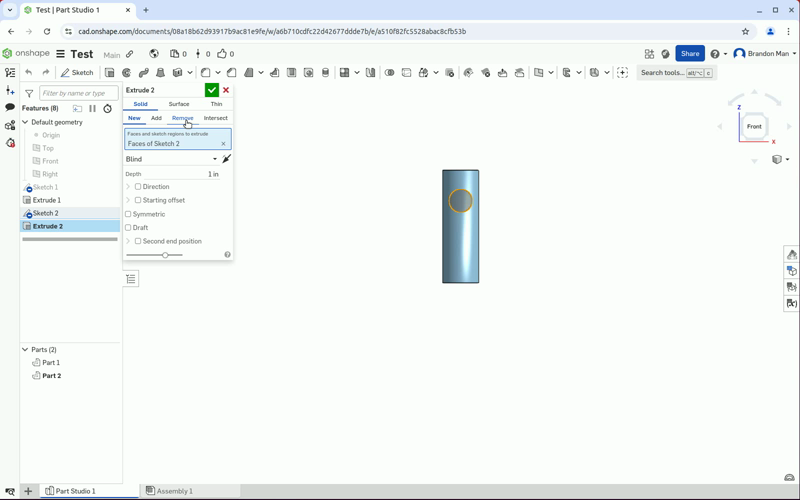
click(186, 120)
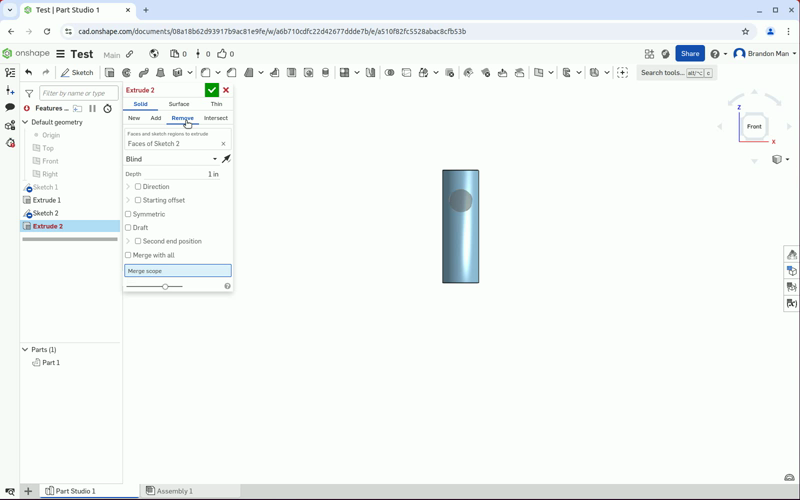
key(tab, 4)
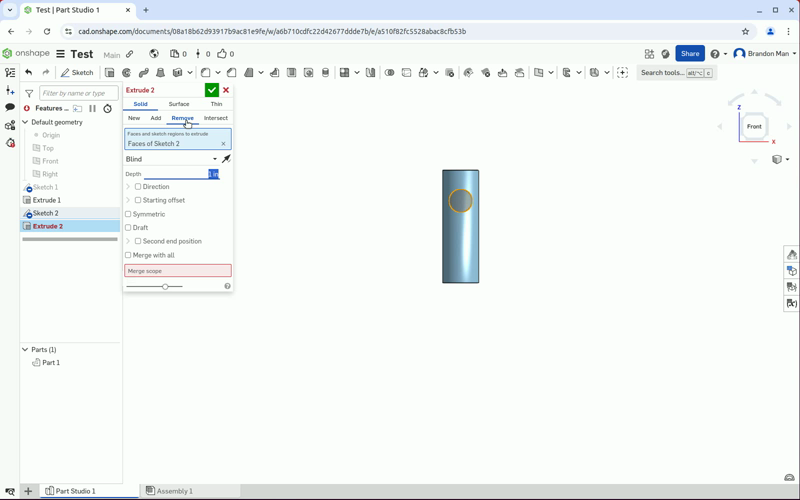
text(7.703)
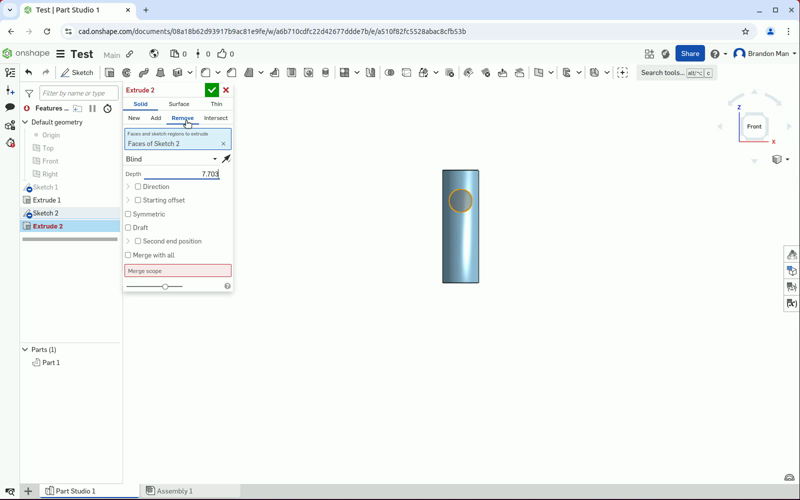
key(tab, 6)
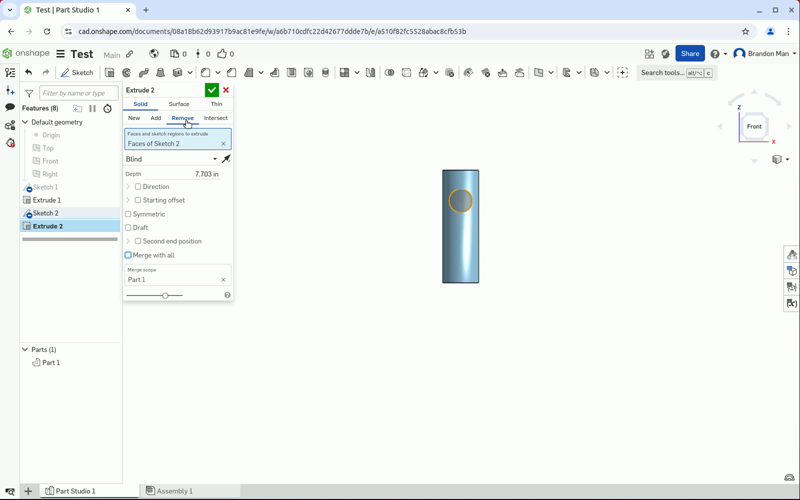
key(space)
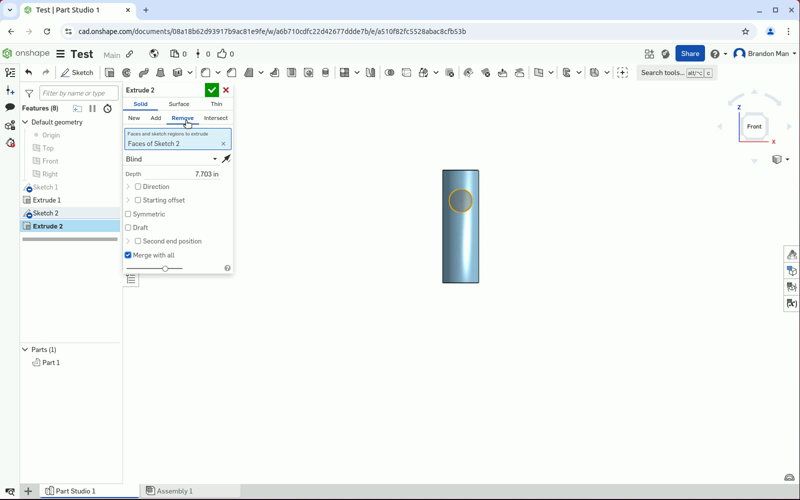
key(enter)
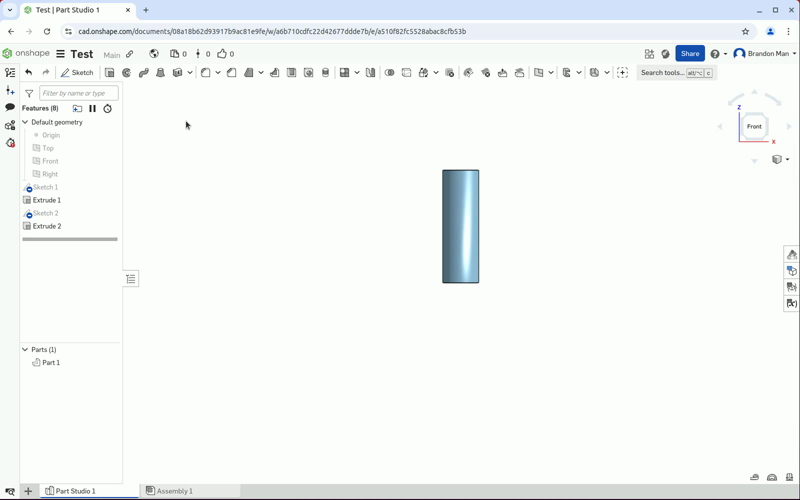
key(shift+h)
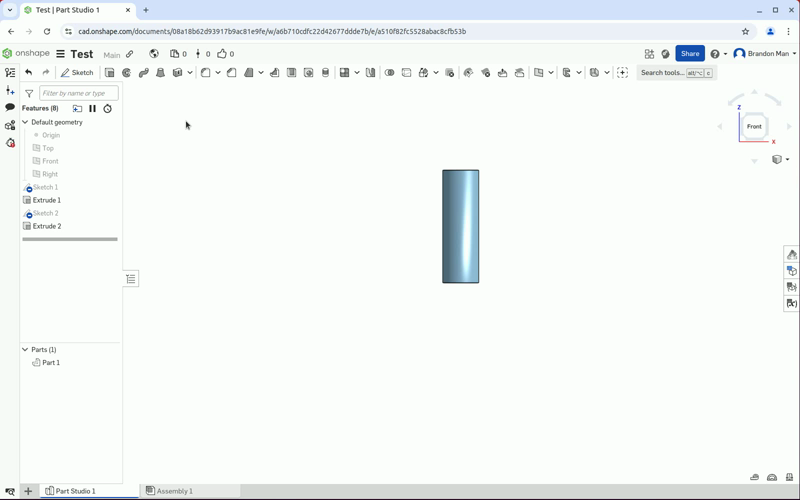
key(shift+h)
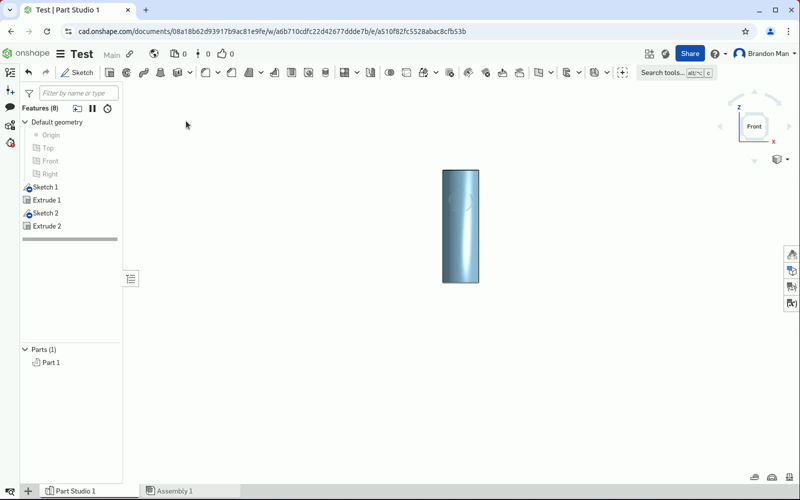
key(shift+7)
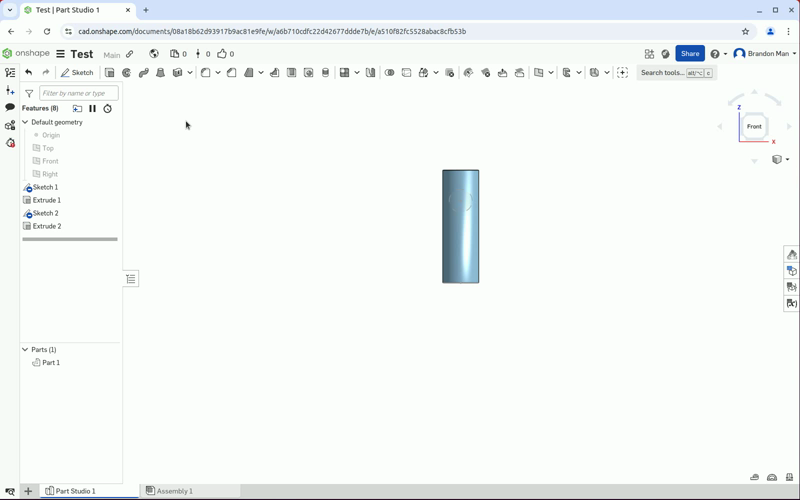
key(left, 2)
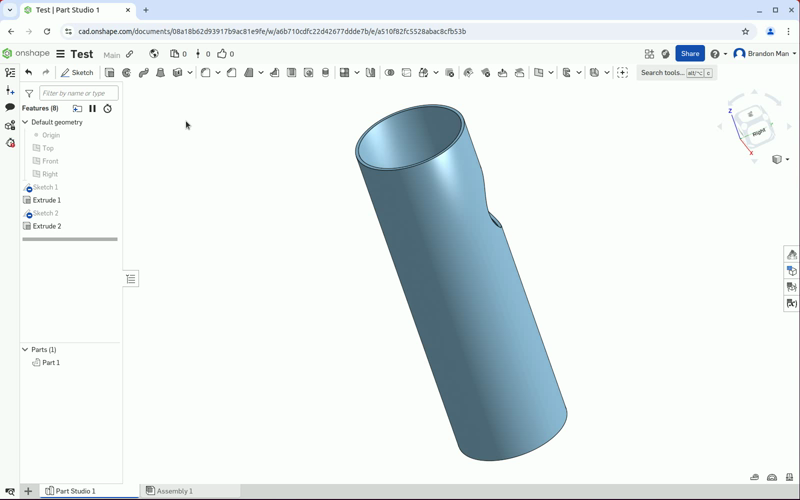
key(down, 2)
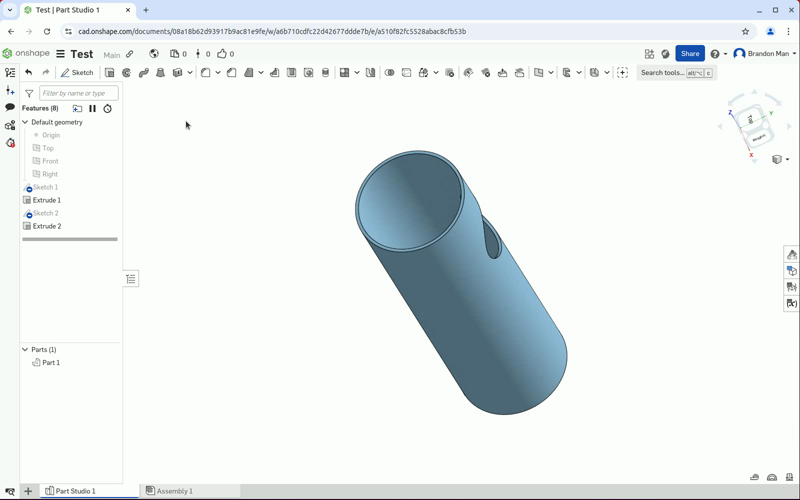
key(up, 2)
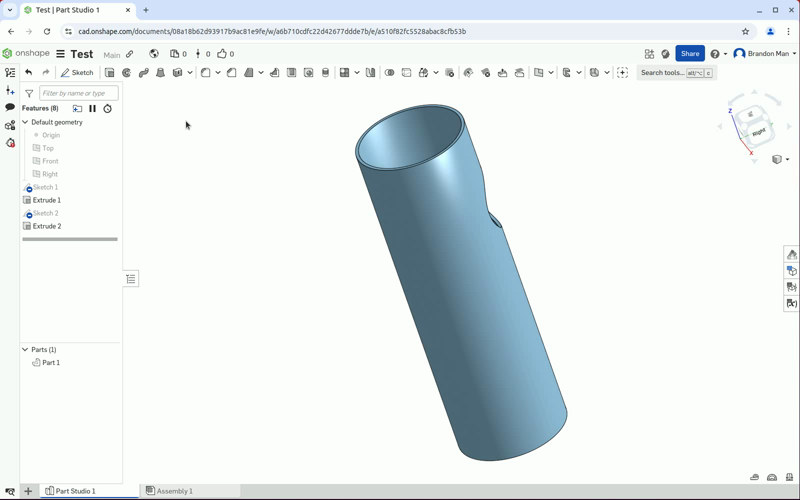
key(right, 2)
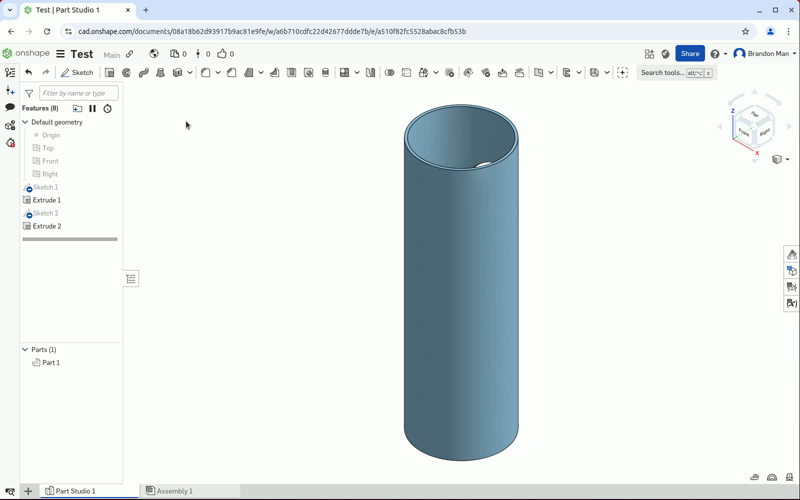
mouse_move(73, 189)
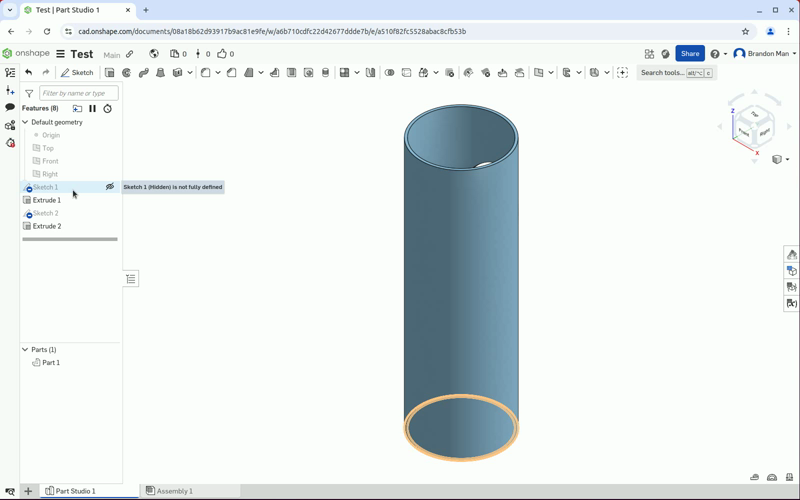
click(73, 189)